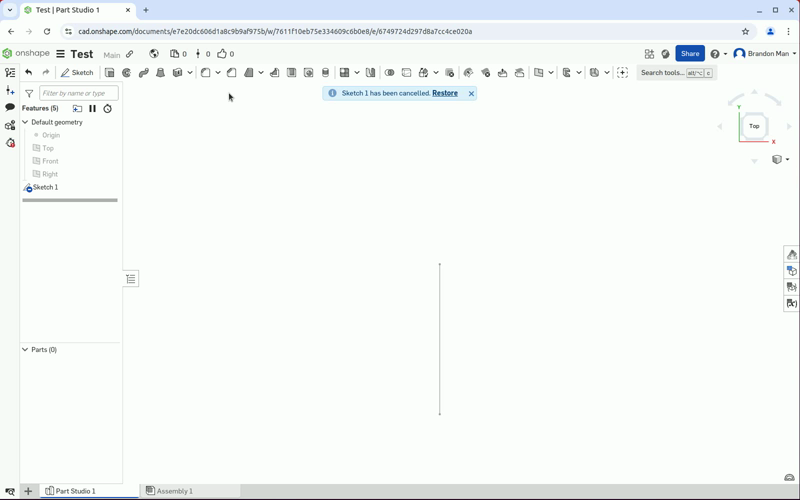
key(shift+h)
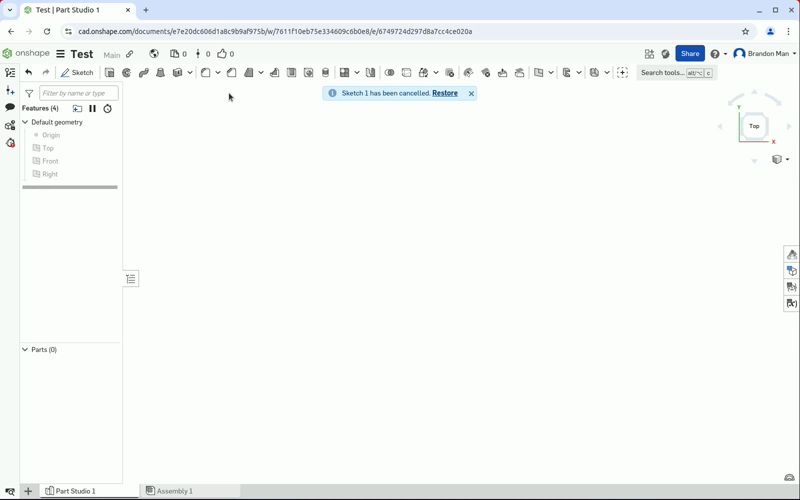
key(shift+s)
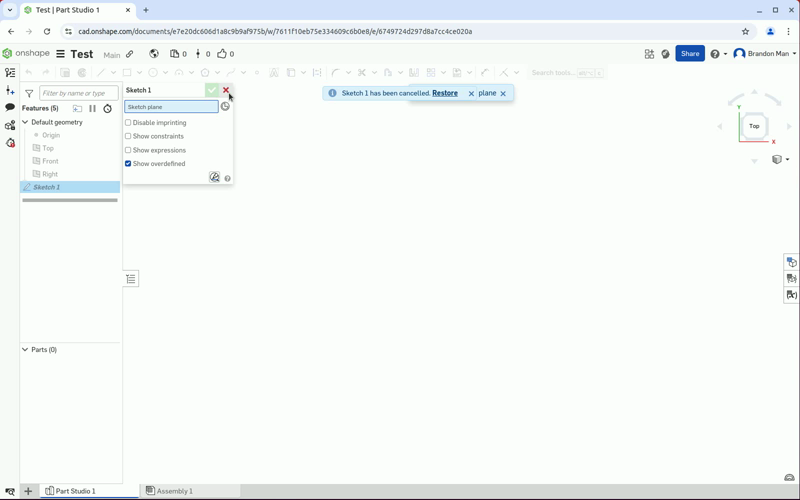
mouse_move(73, 150)
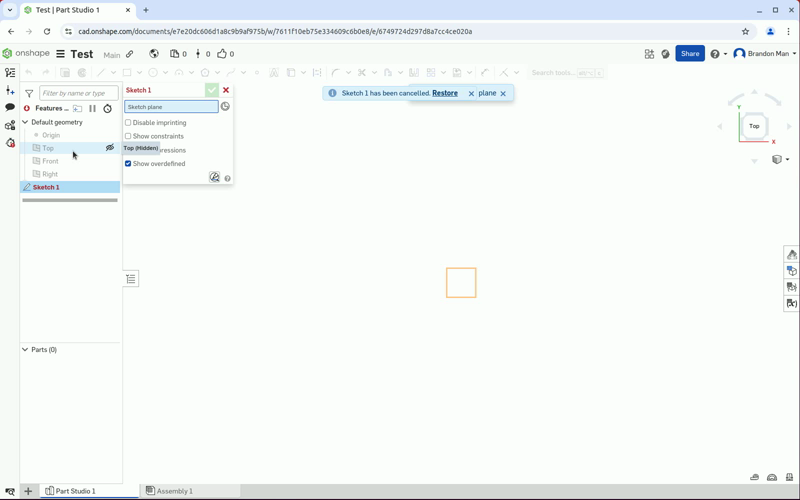
click(73, 150)
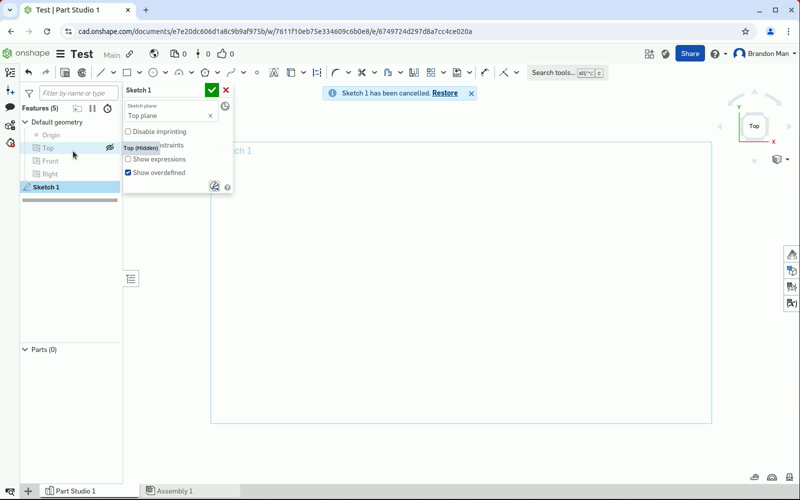
mouse_move(73, 352)
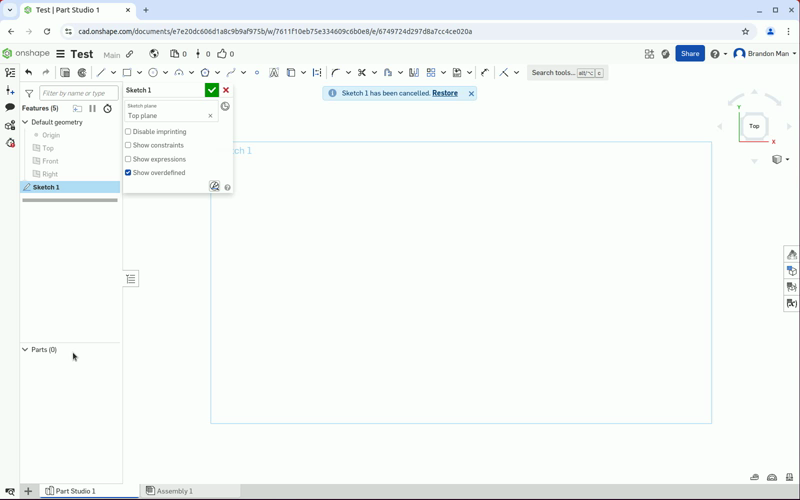
key(y)
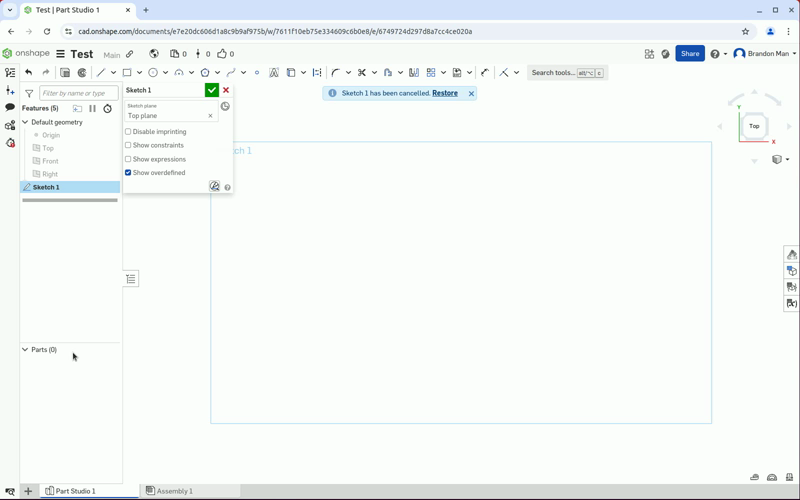
key(c)
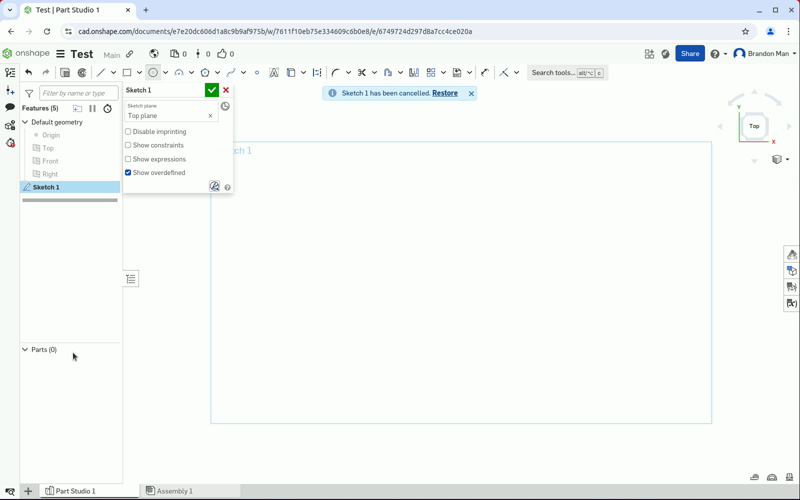
key_down(shift)
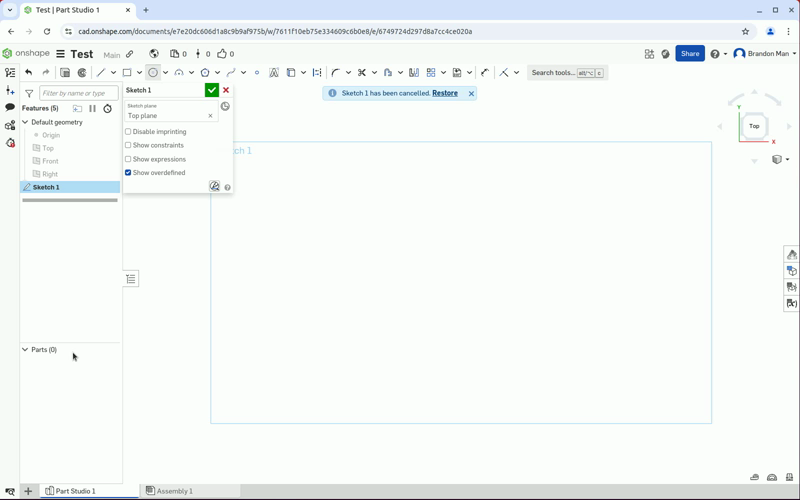
mouse_move(461, 282)
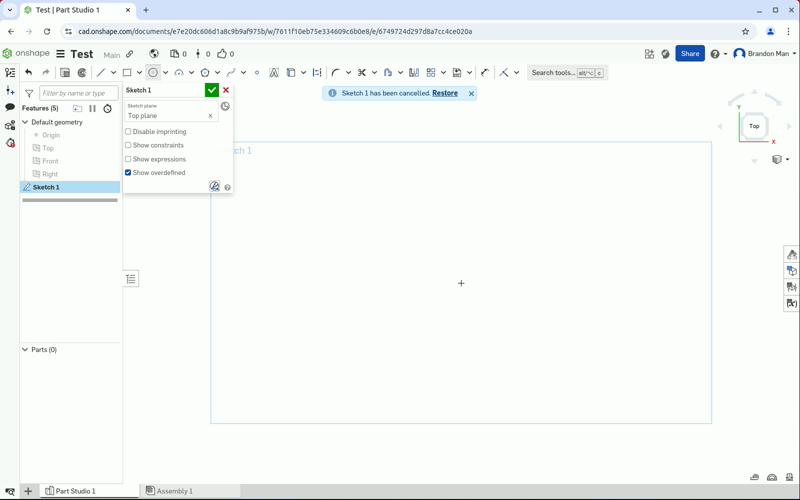
click(461, 282)
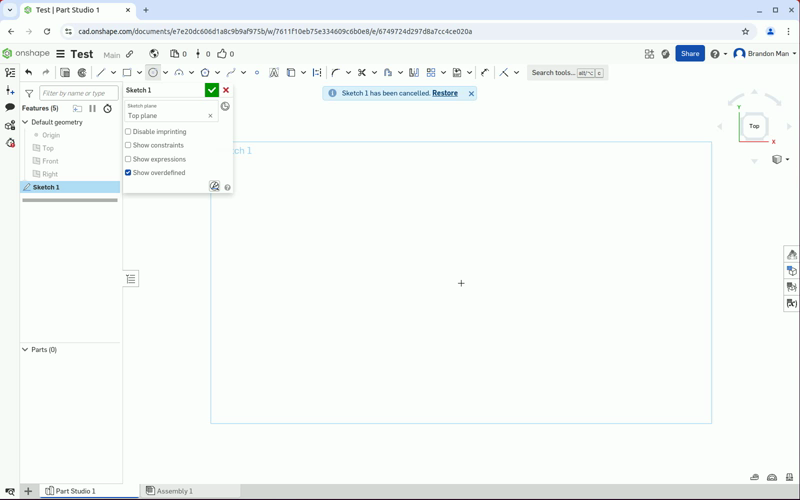
key_up(shift)
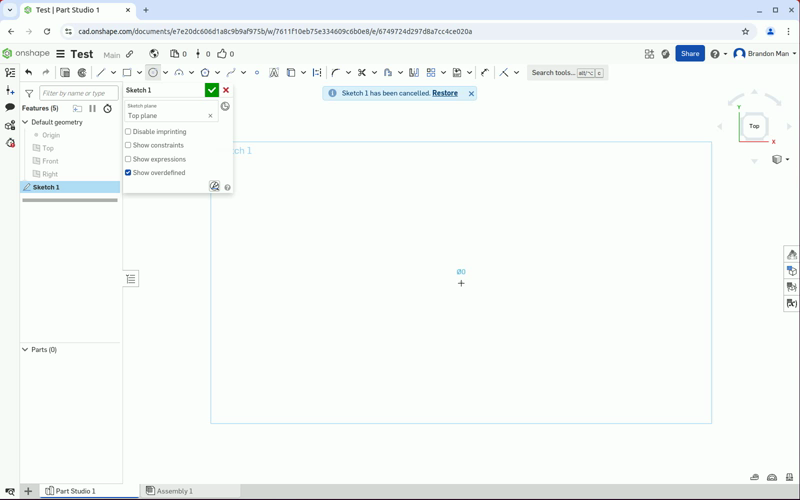
mouse_move(463, 282)
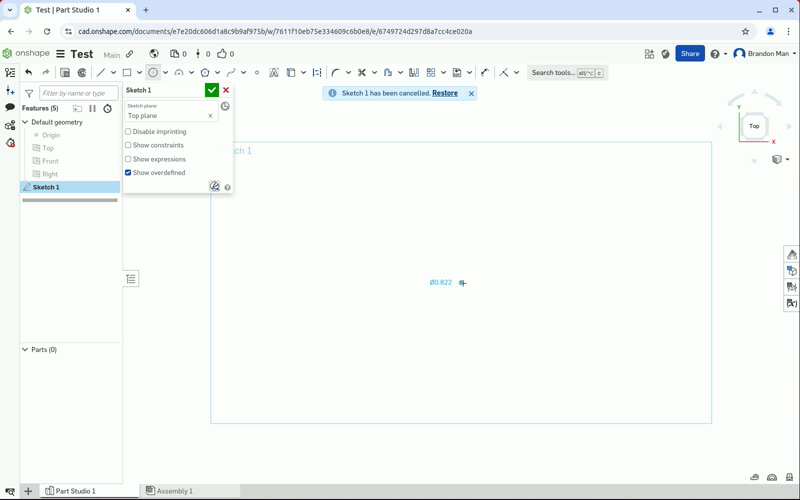
scroll(6)
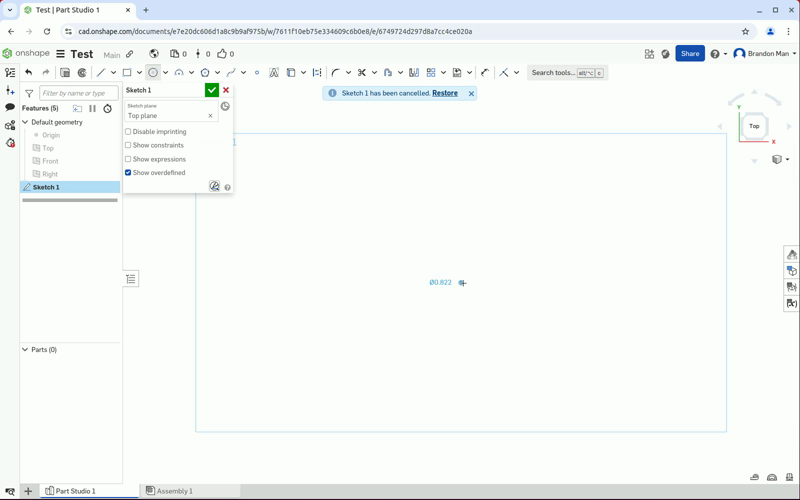
scroll(6)
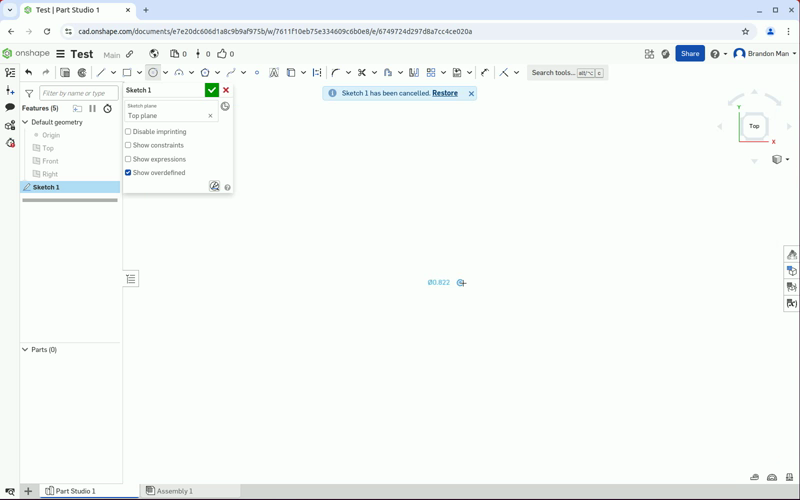
scroll(6)
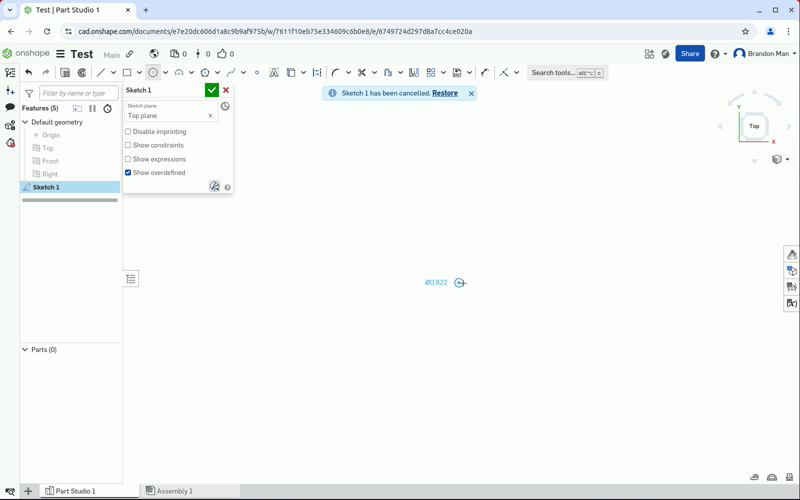
scroll(6)
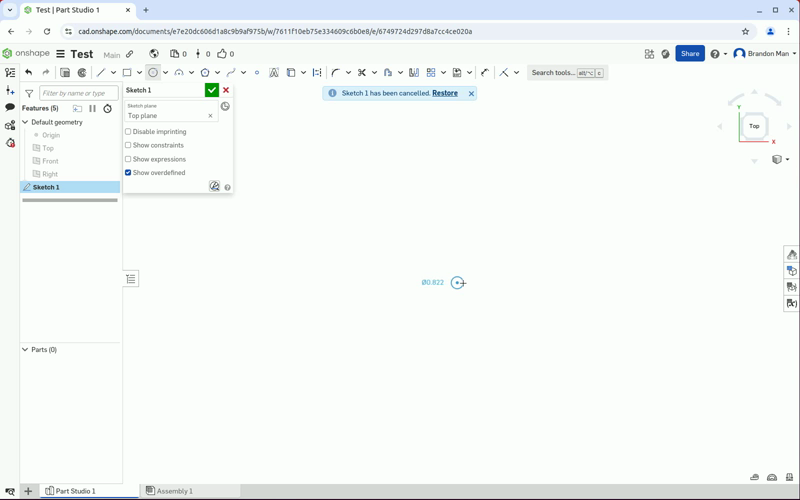
scroll(6)
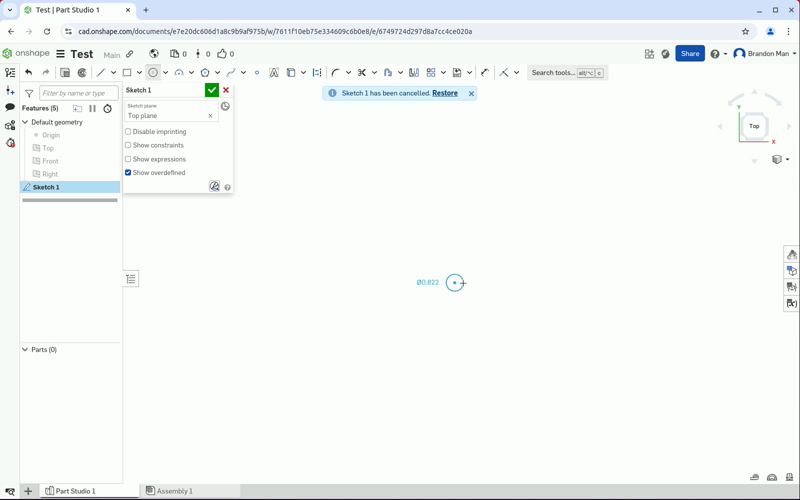
scroll(6)
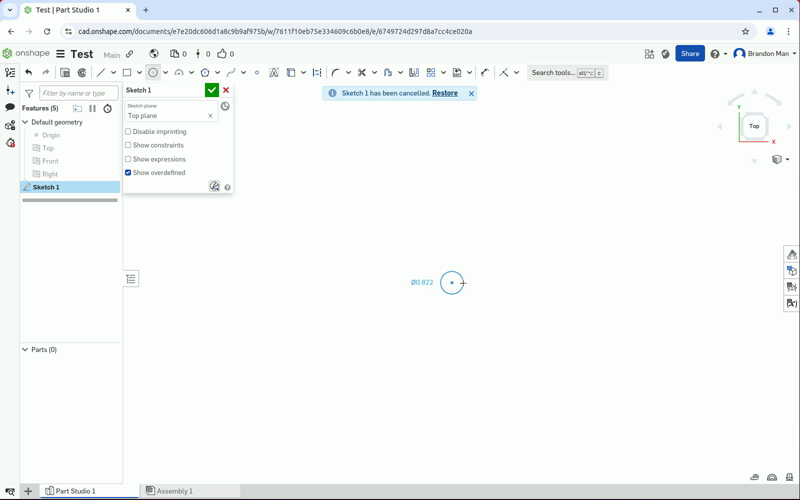
scroll(6)
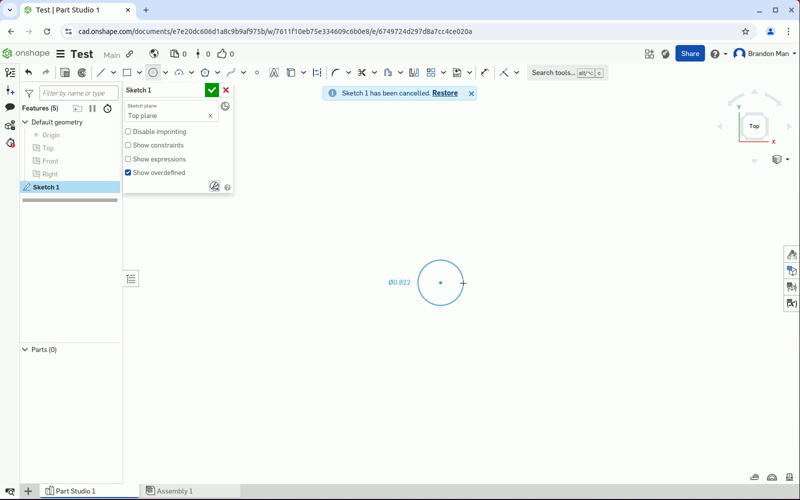
click(463, 282)
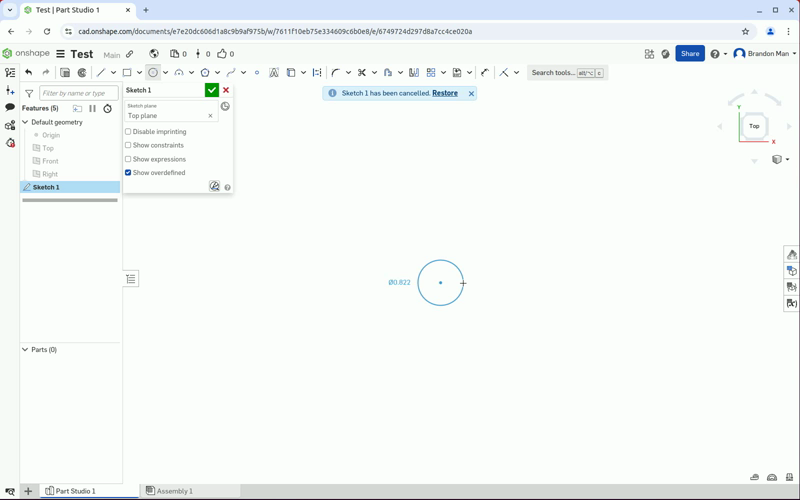
scroll(-6)
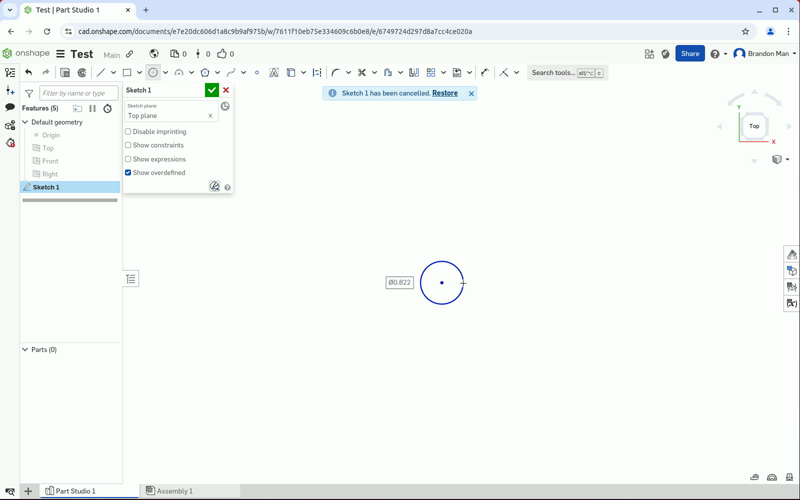
scroll(-6)
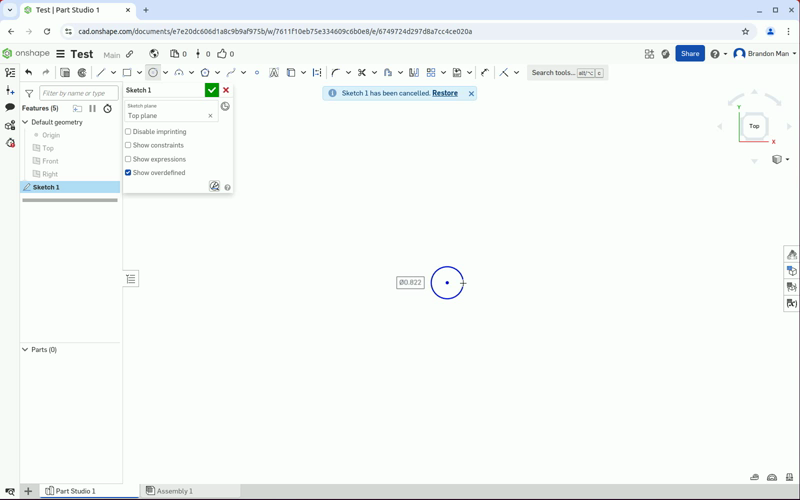
scroll(-6)
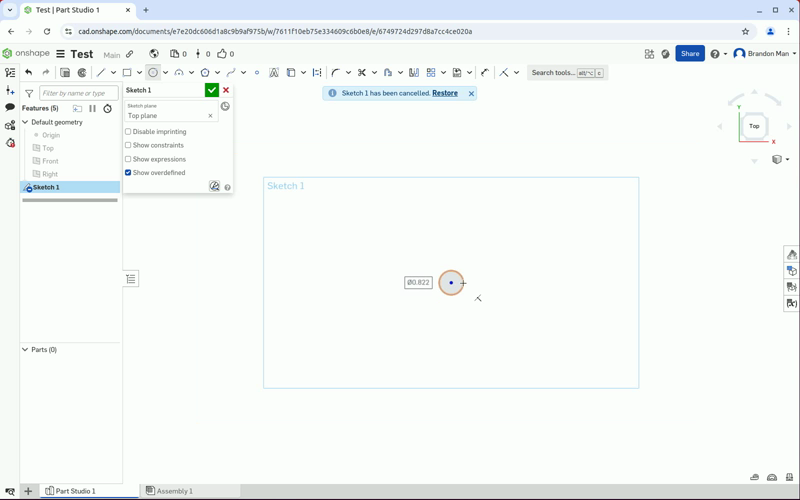
scroll(-6)
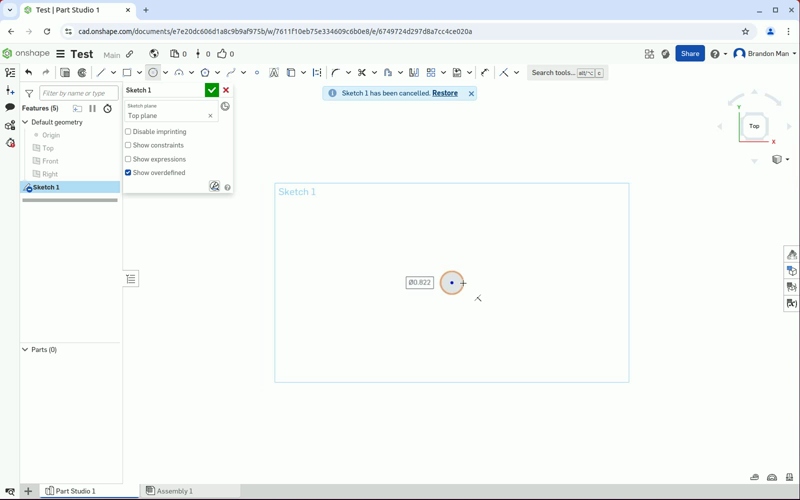
scroll(-6)
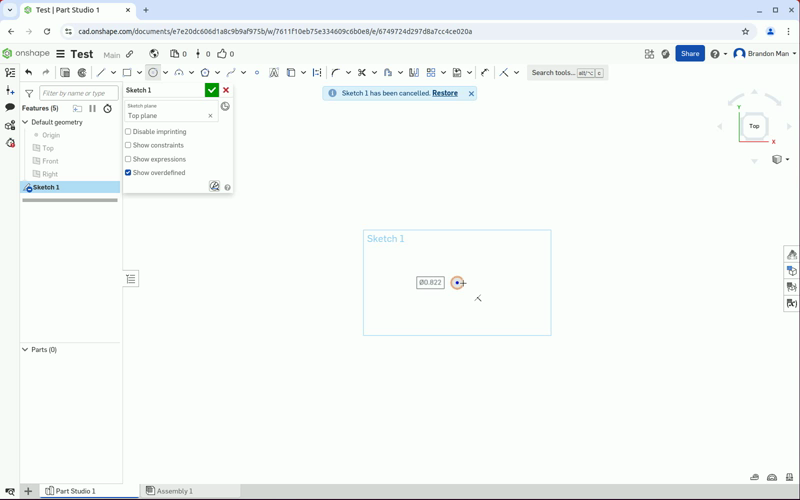
scroll(-6)
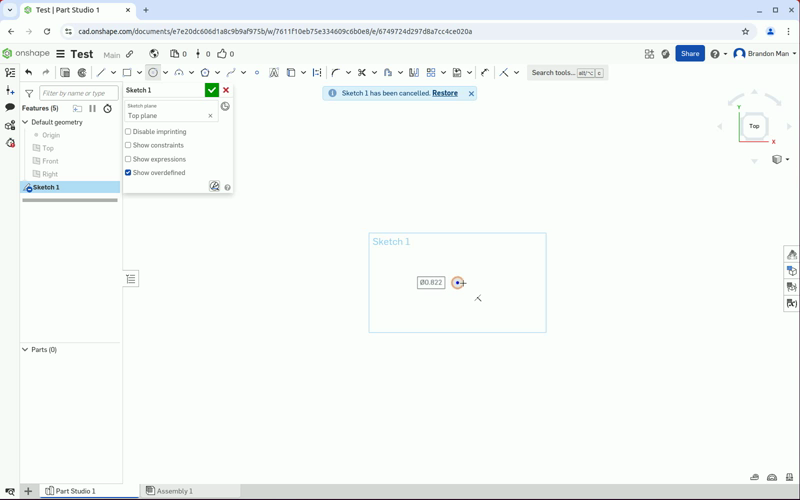
scroll(-6)
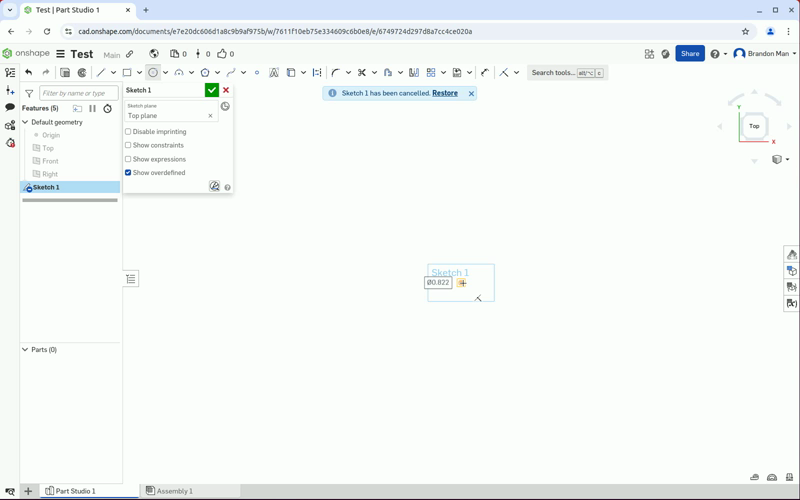
key(esc)
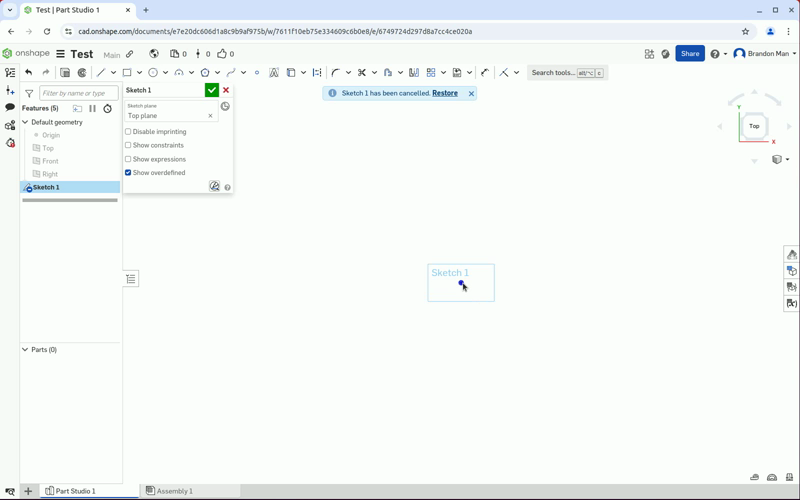
mouse_move(461, 281)
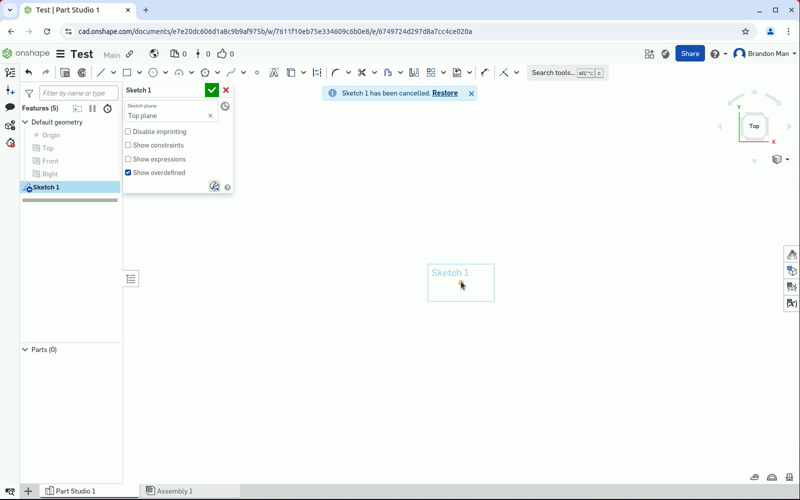
scroll(6)
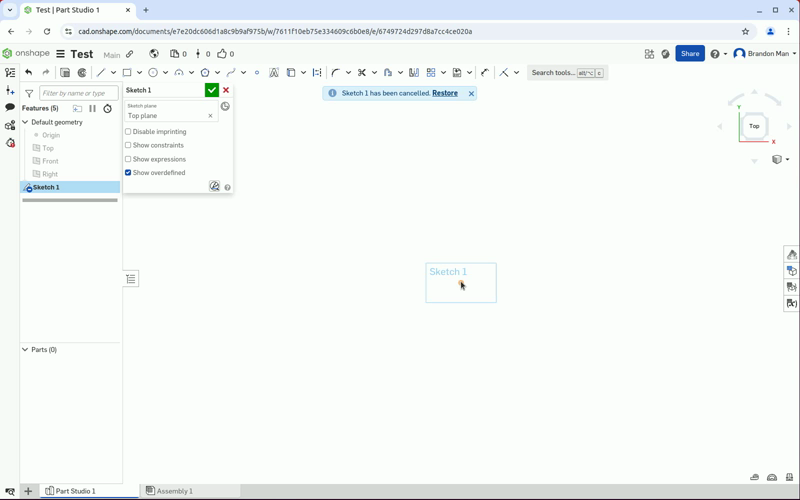
scroll(6)
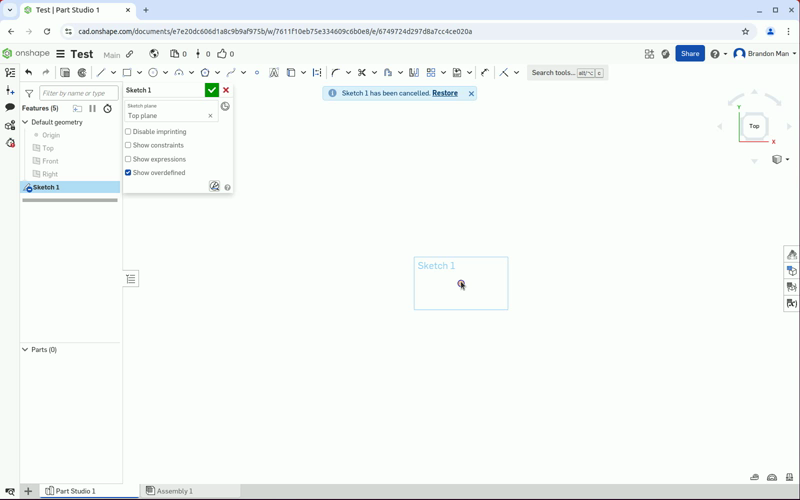
scroll(6)
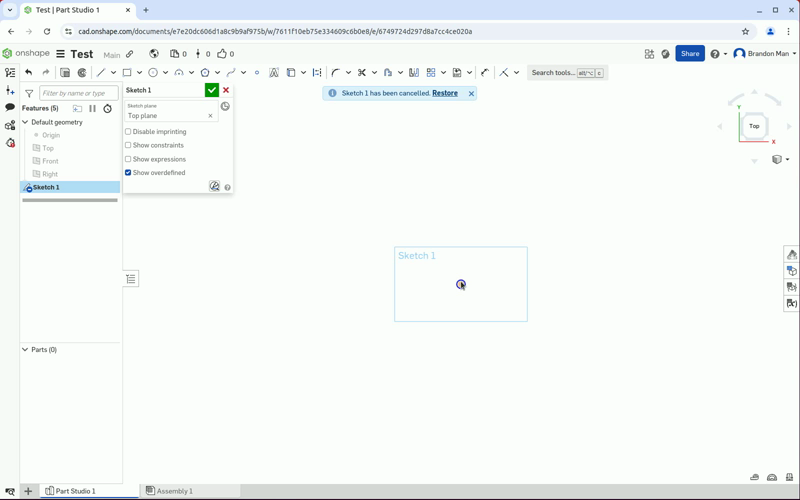
scroll(6)
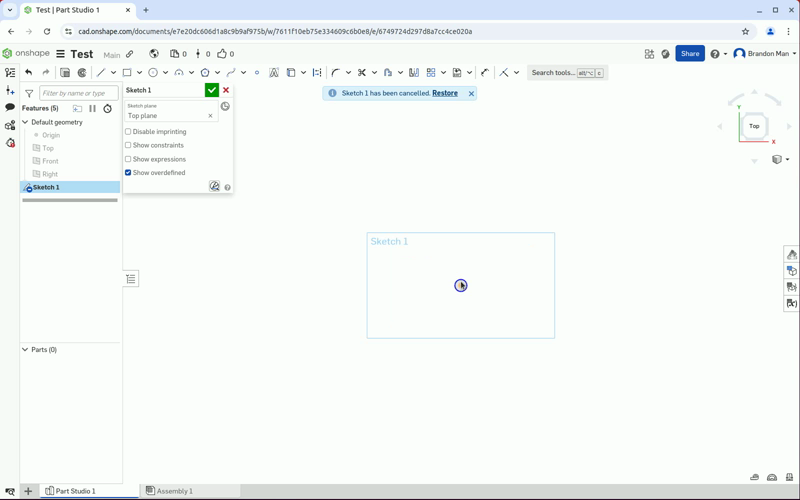
scroll(6)
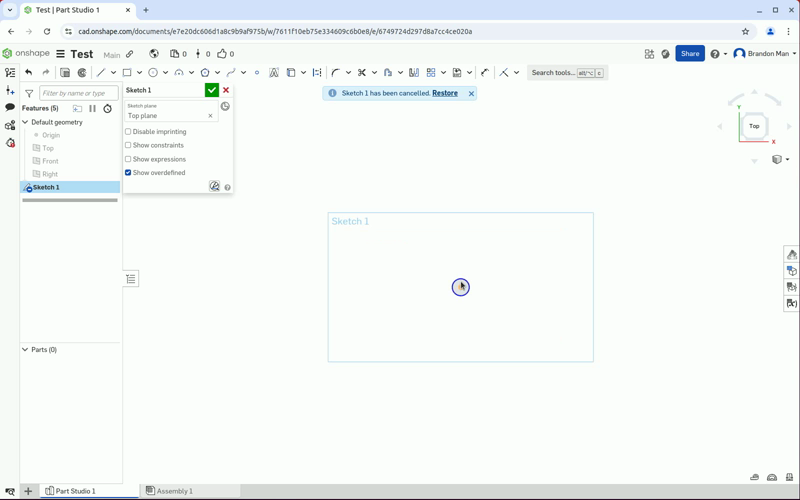
scroll(6)
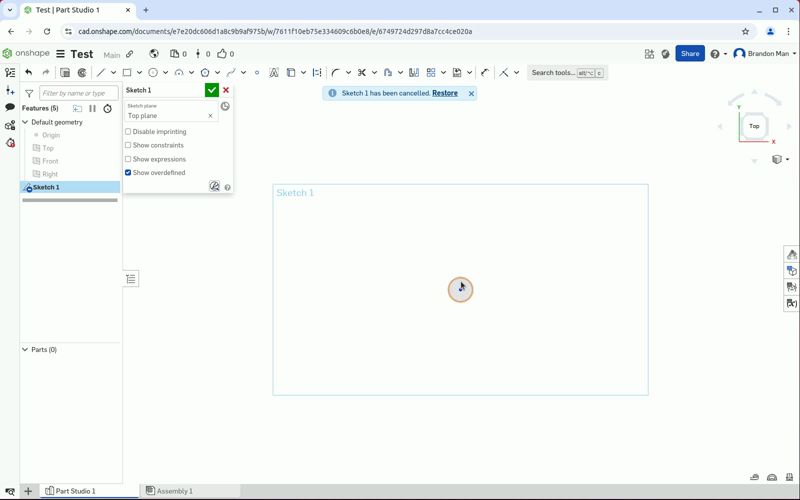
scroll(6)
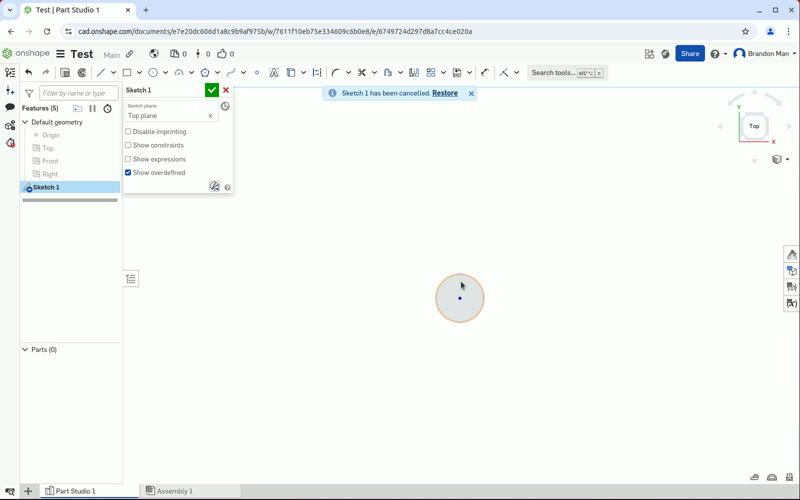
click(461, 281)
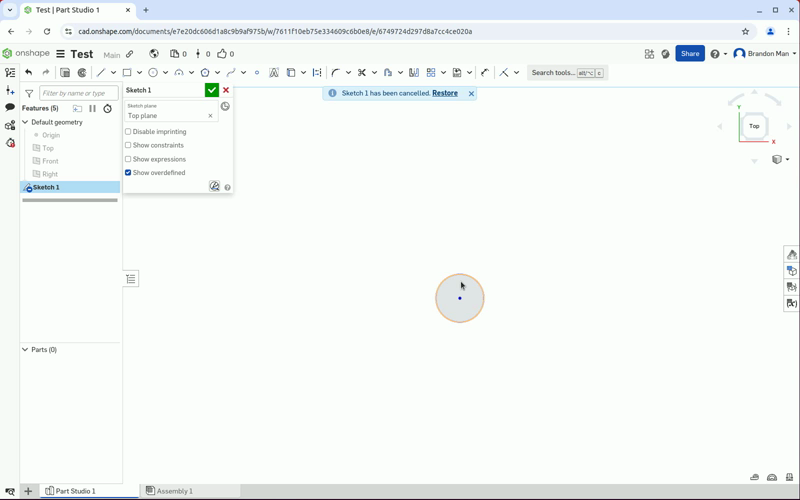
scroll(-6)
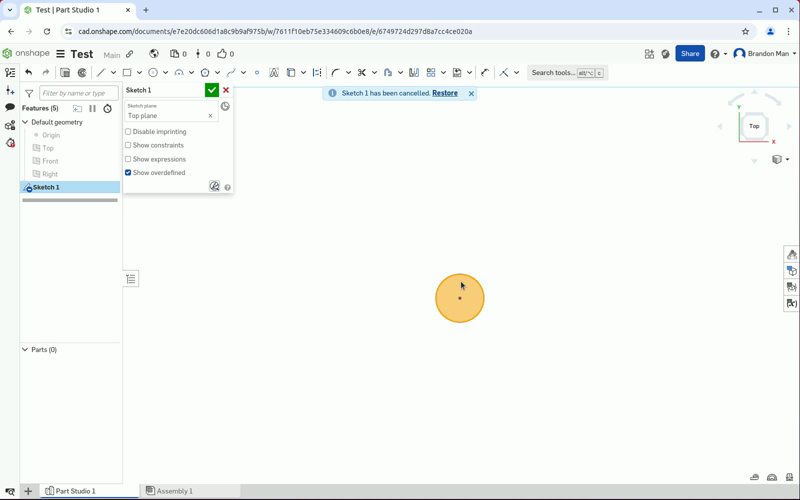
scroll(-6)
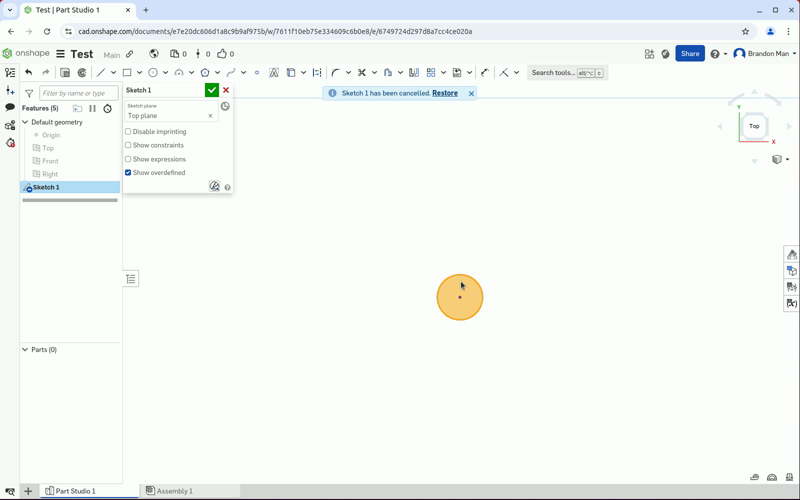
scroll(-6)
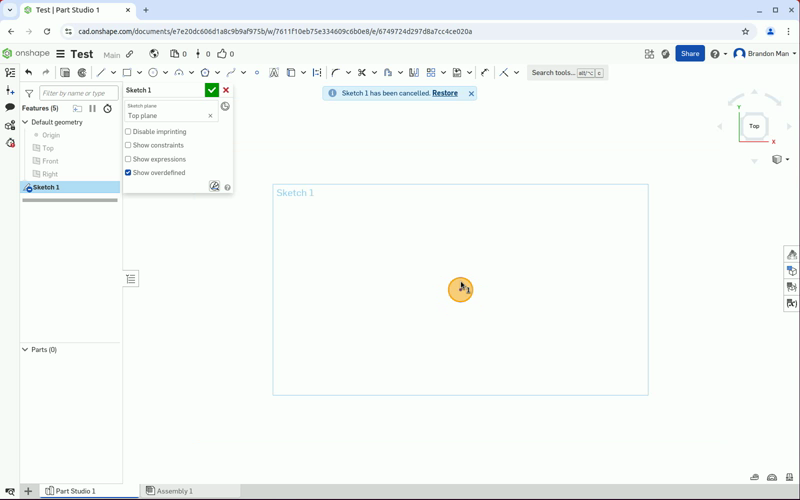
scroll(-6)
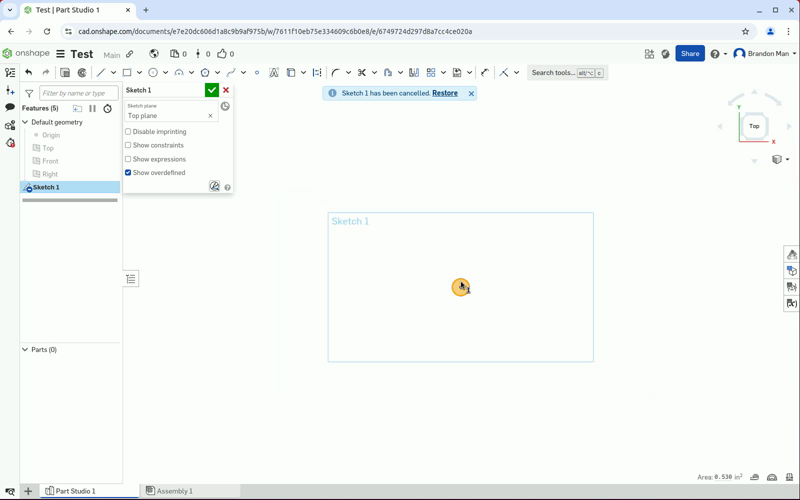
scroll(-6)
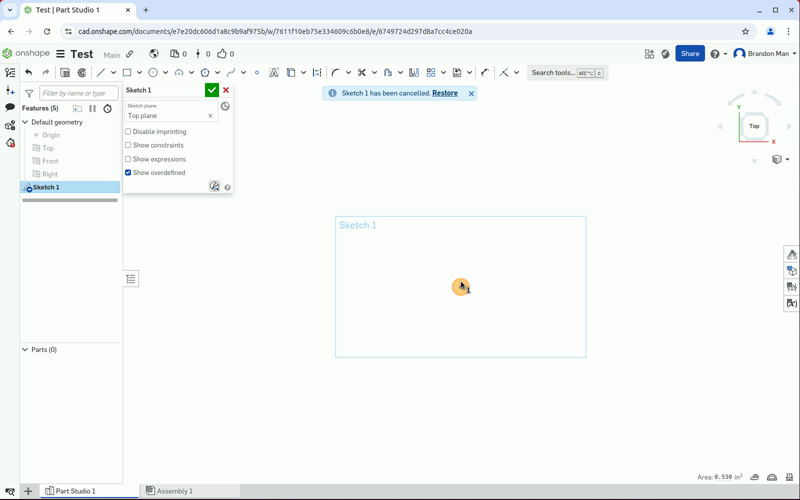
scroll(-6)
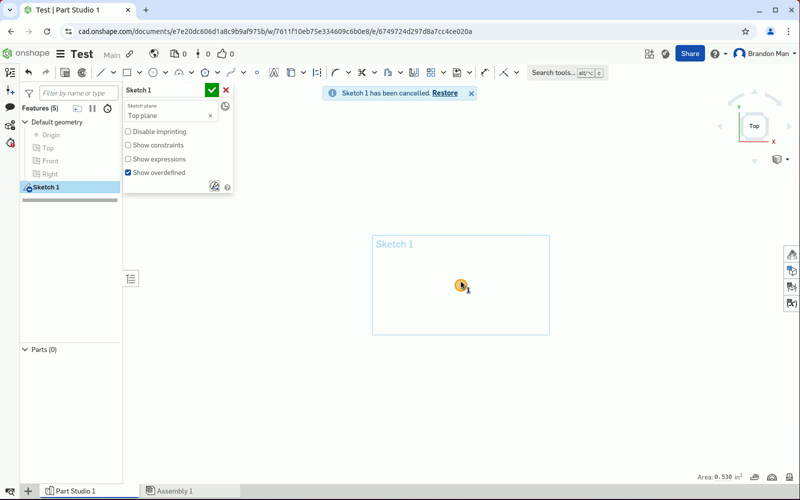
scroll(-6)
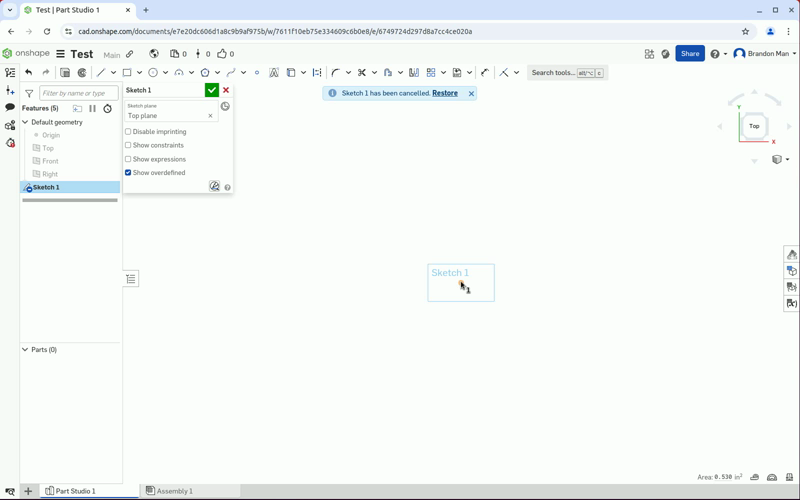
mouse_move(73, 352)
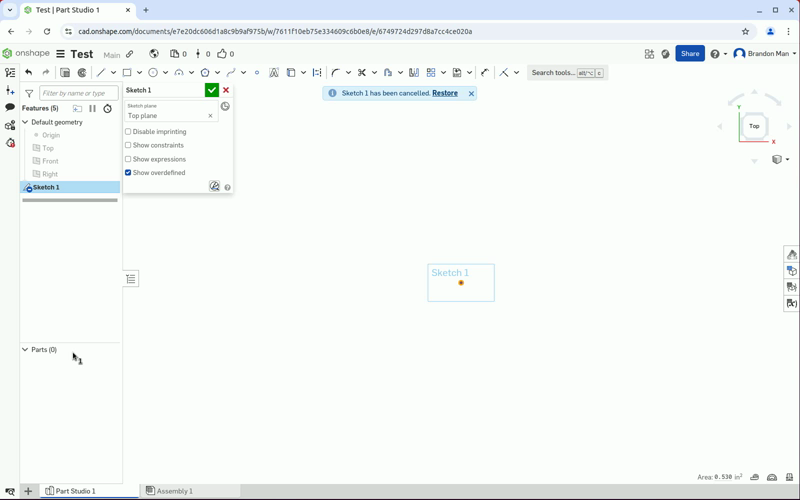
key(shift+y)
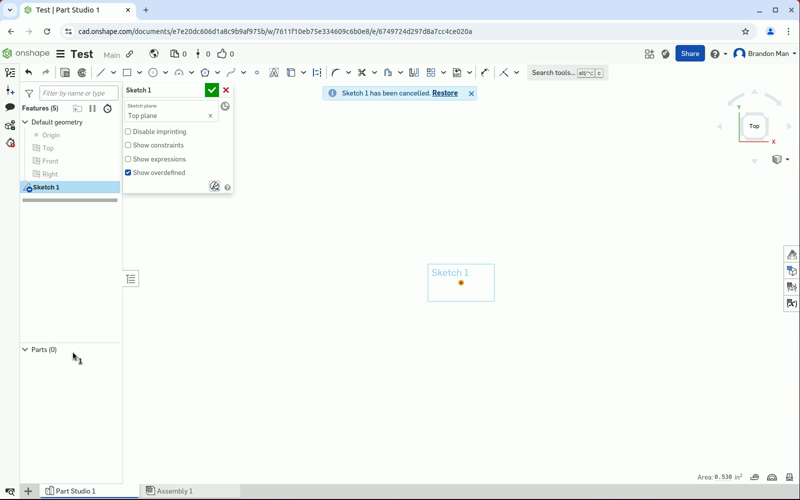
key(shift+e)
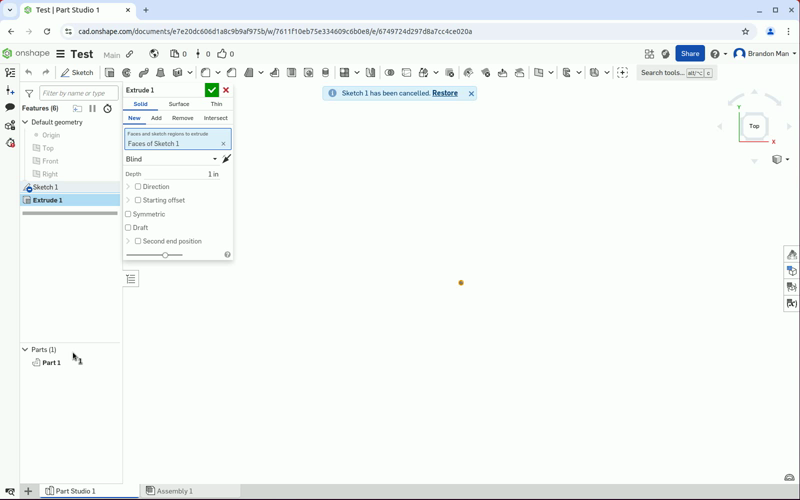
mouse_move(143, 106)
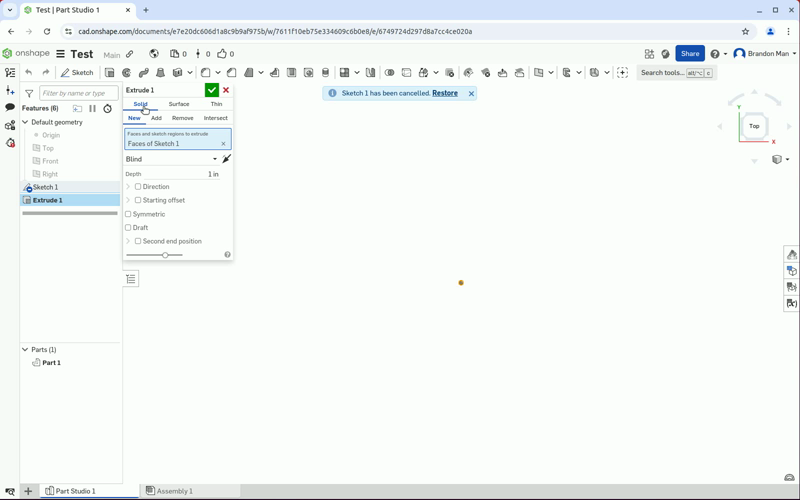
click(143, 106)
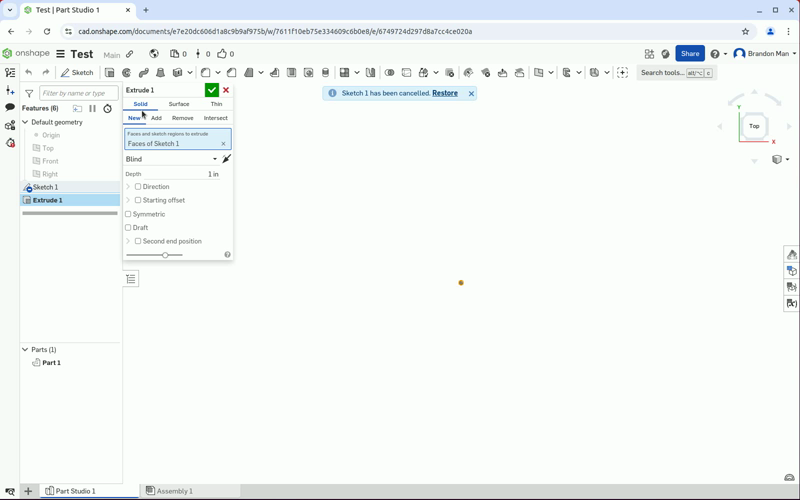
mouse_move(137, 120)
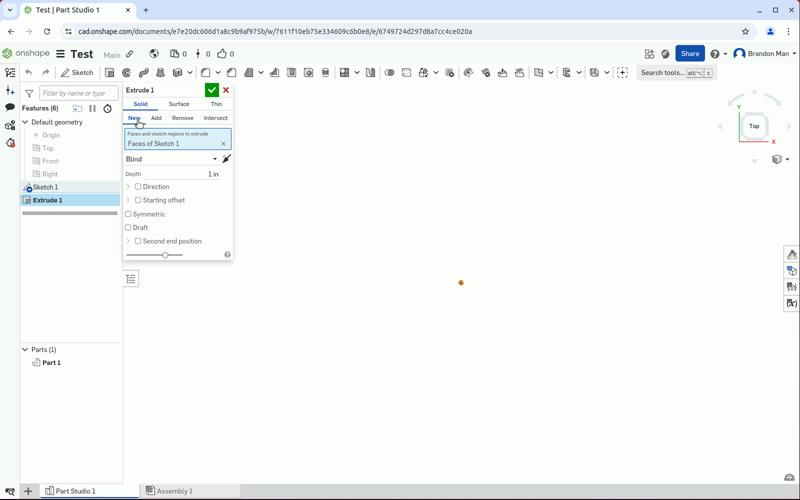
click(137, 120)
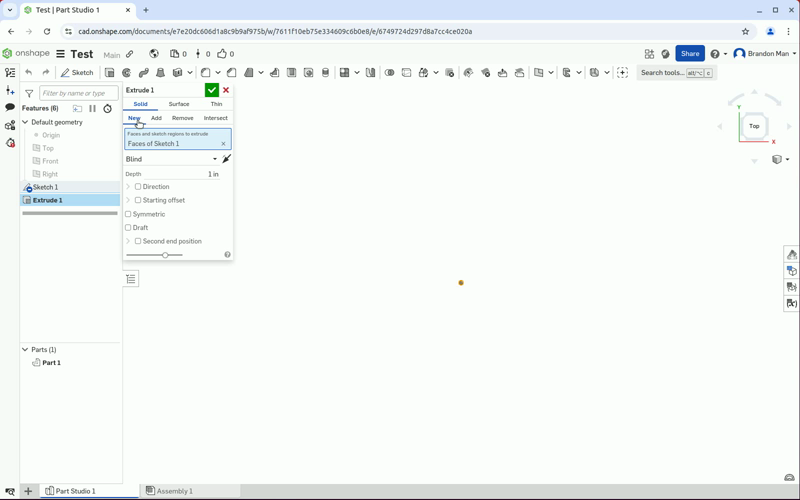
key(tab, 4)
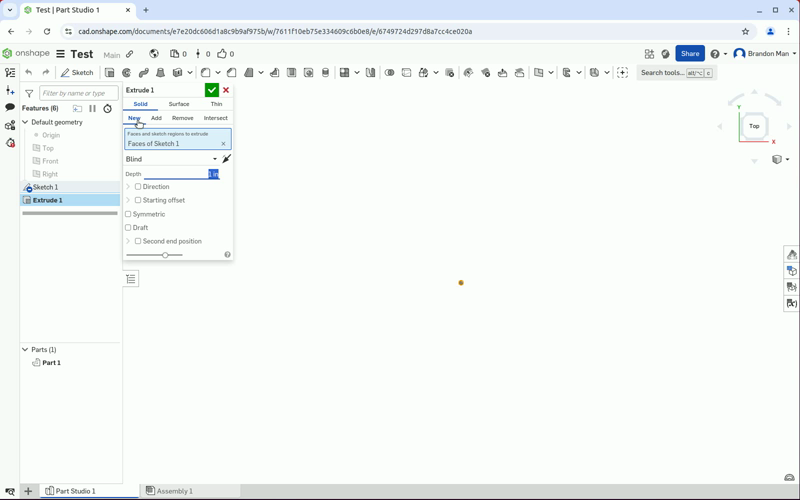
text(23.108)
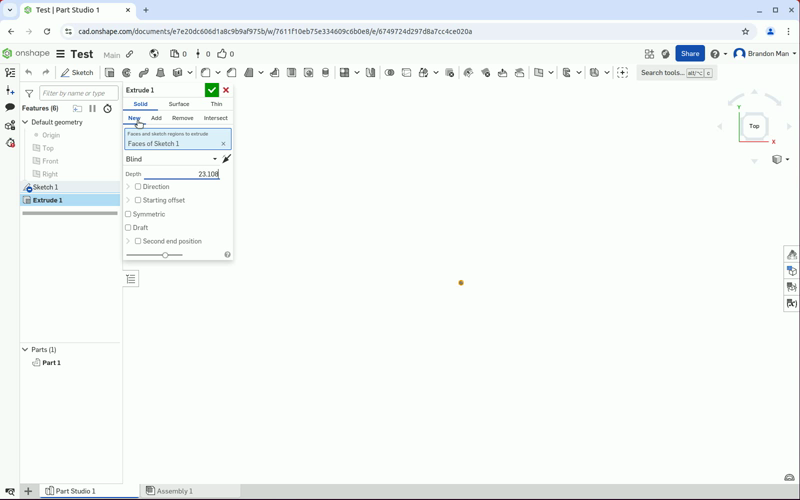
key(enter)
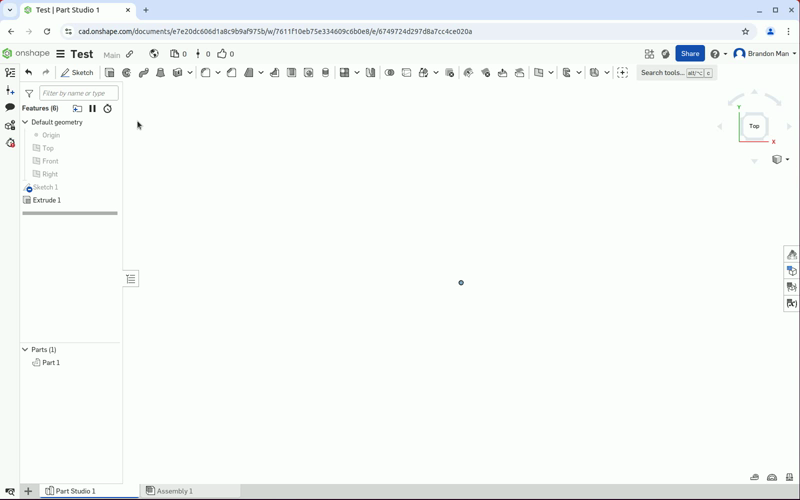
key(shift+h)
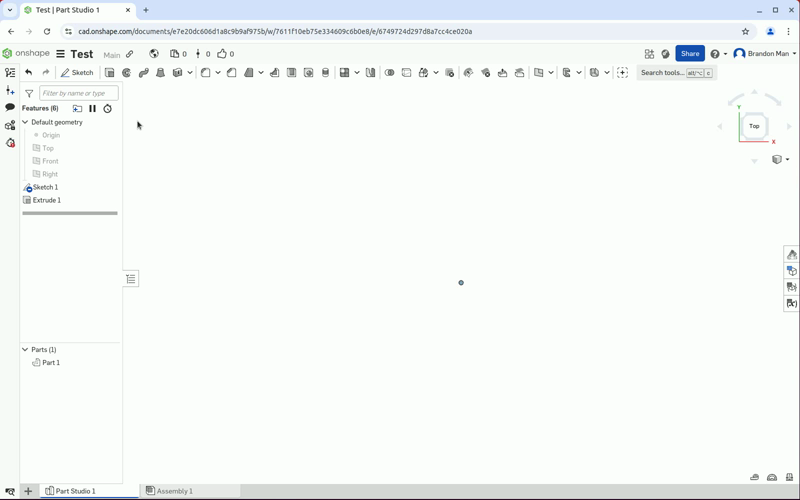
key(shift+h)
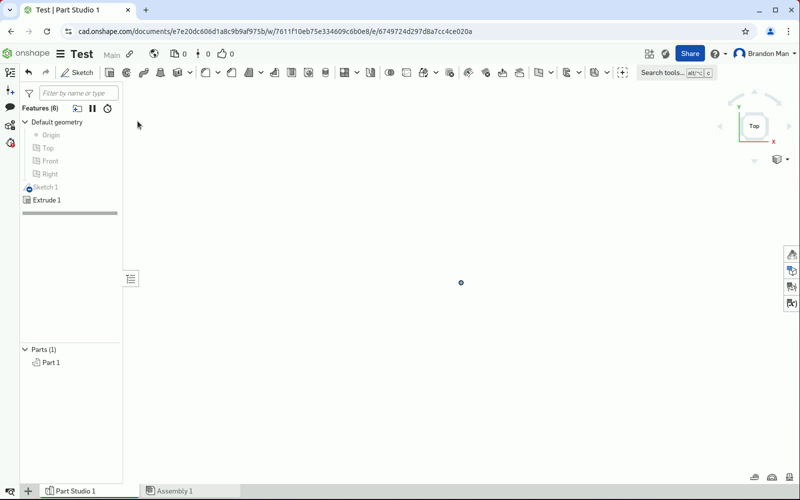
mouse_move(73, 189)
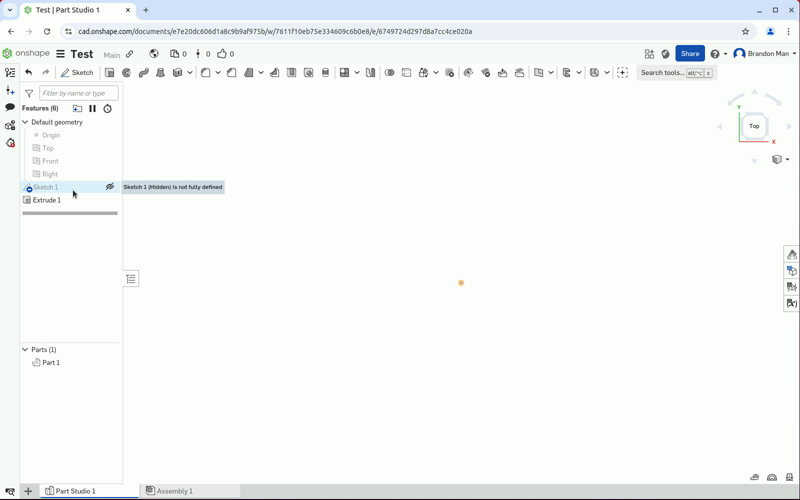
click(73, 189)
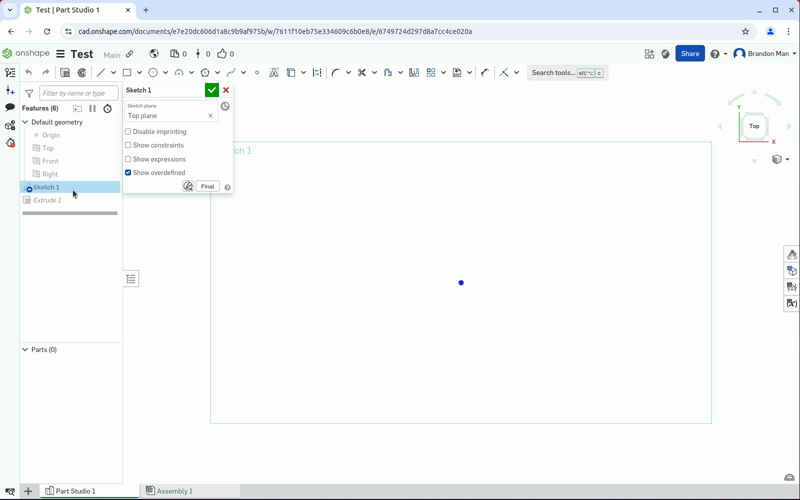
mouse_move(229, 92)
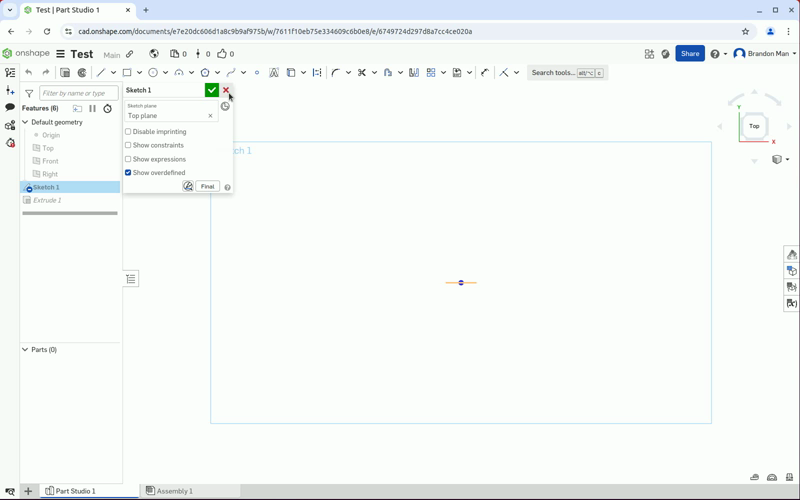
click(229, 92)
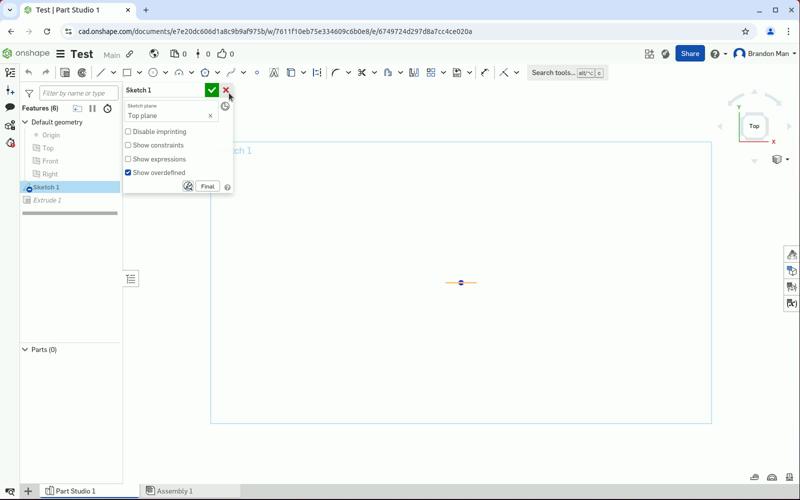
key(shift+s)
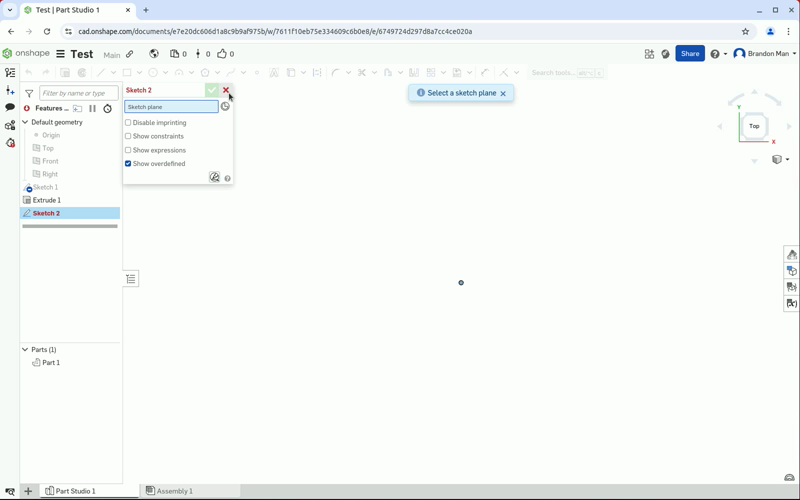
mouse_move(73, 150)
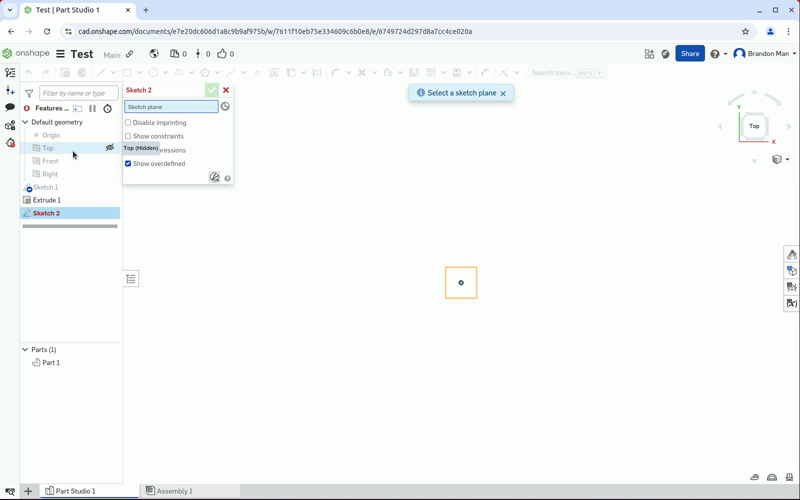
click(73, 150)
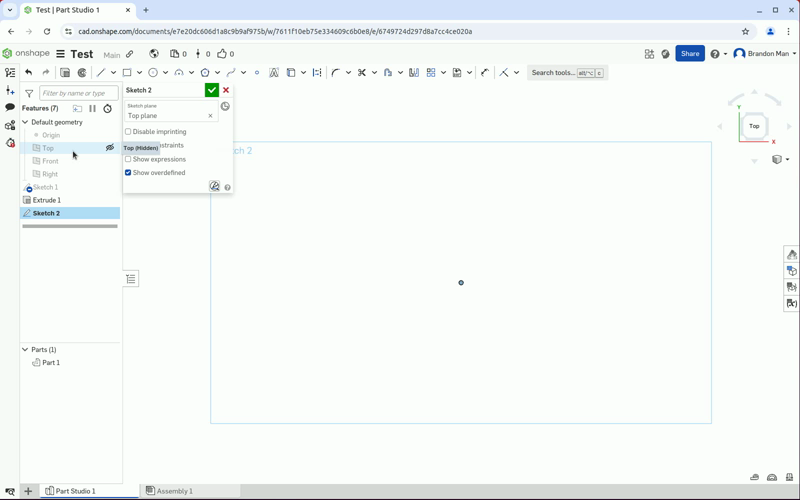
mouse_move(73, 352)
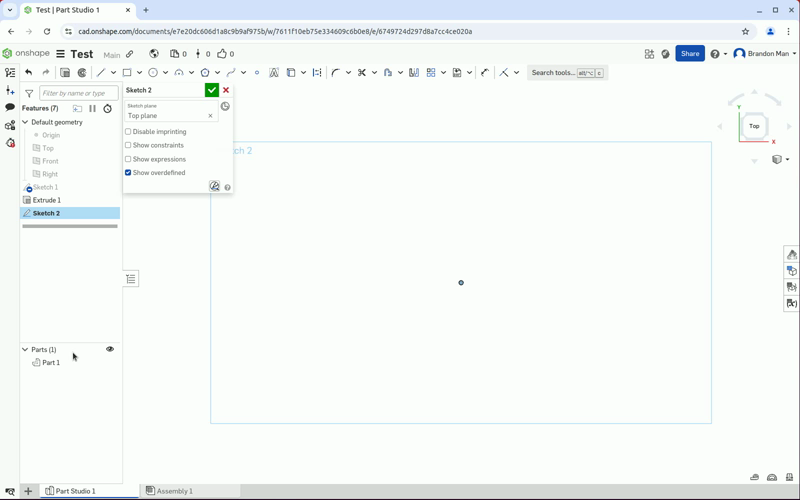
key(y)
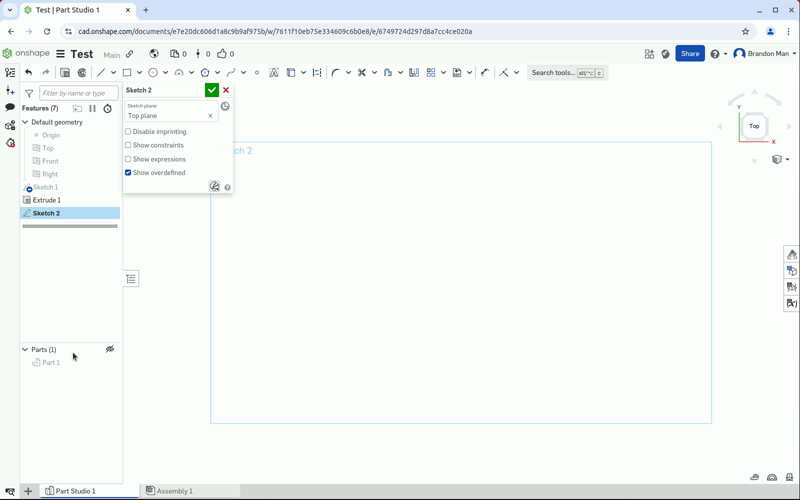
key(c)
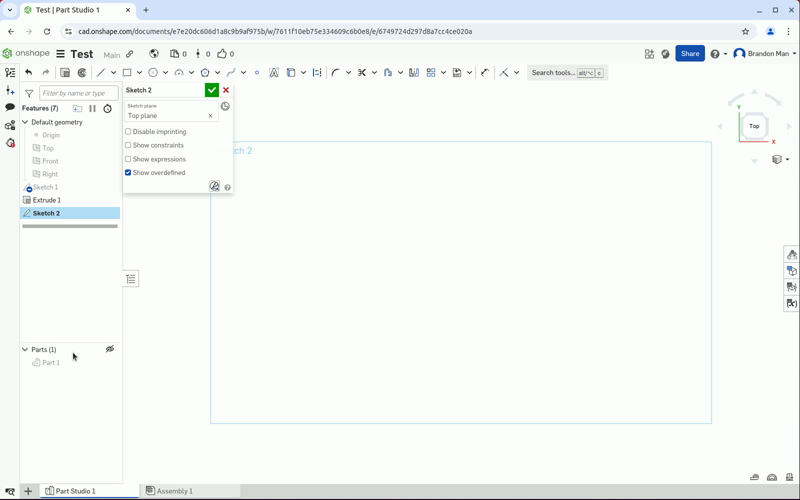
key_down(shift)
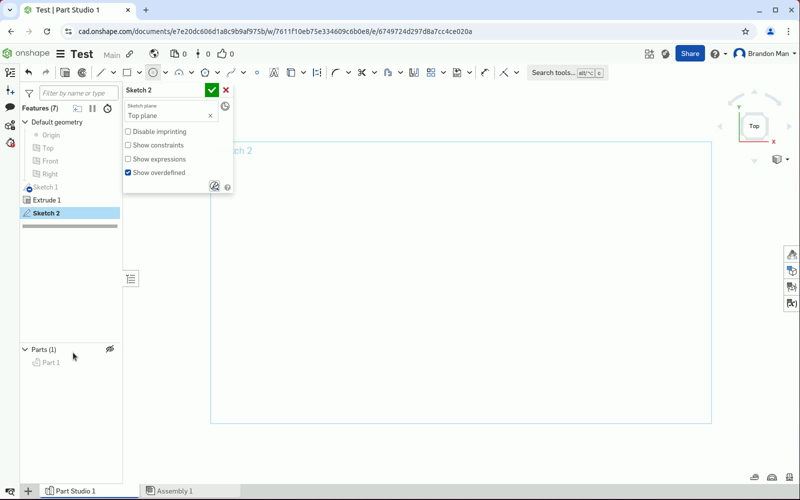
mouse_move(461, 268)
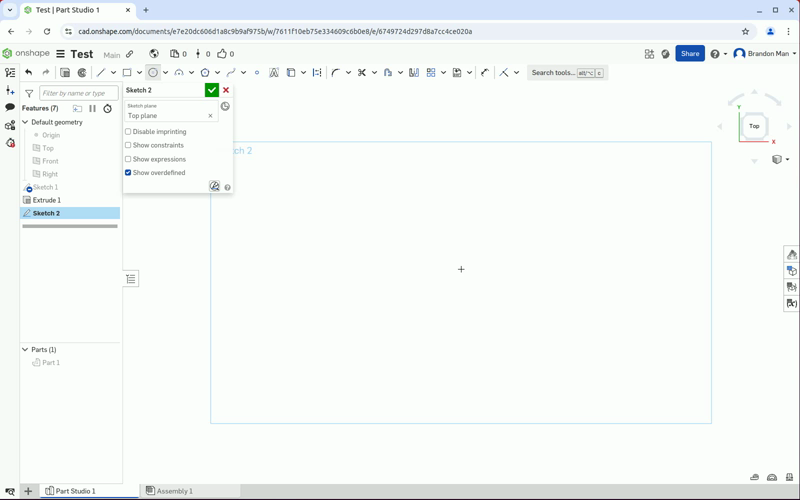
click(461, 268)
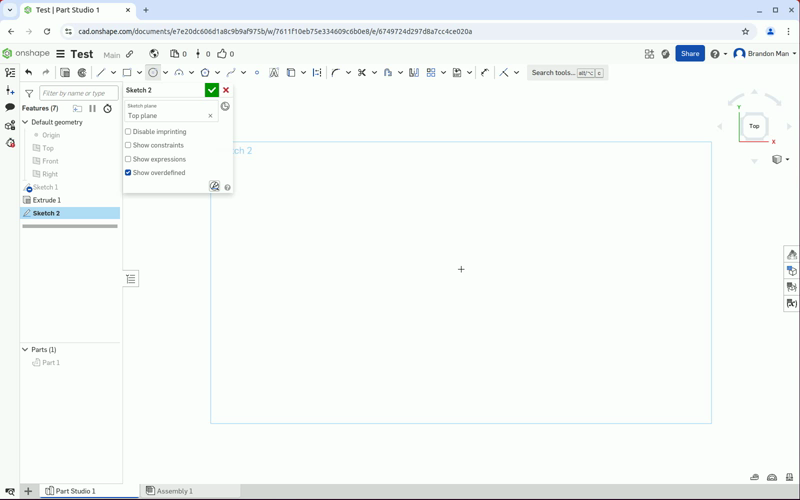
key_up(shift)
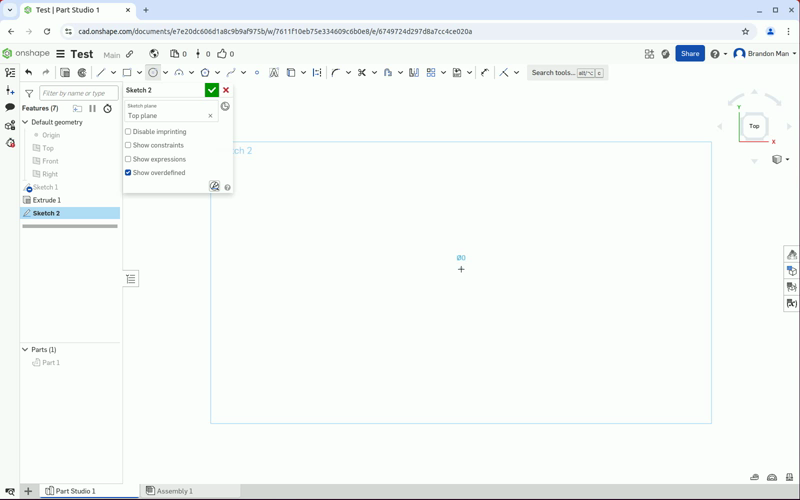
mouse_move(463, 268)
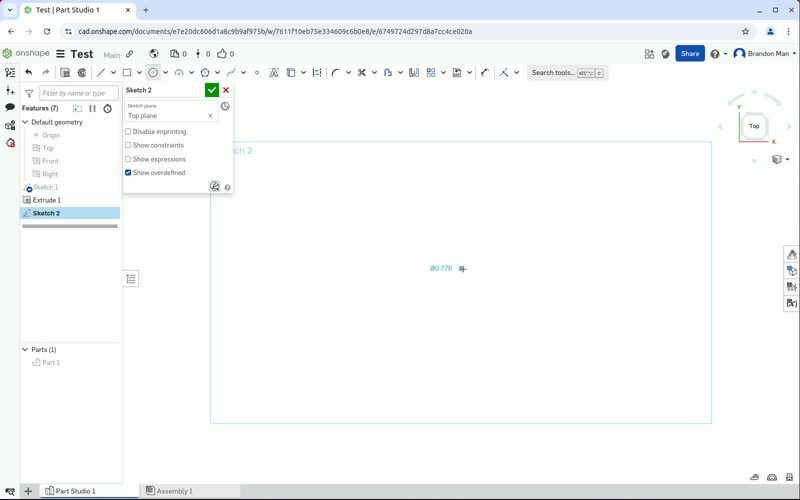
scroll(6)
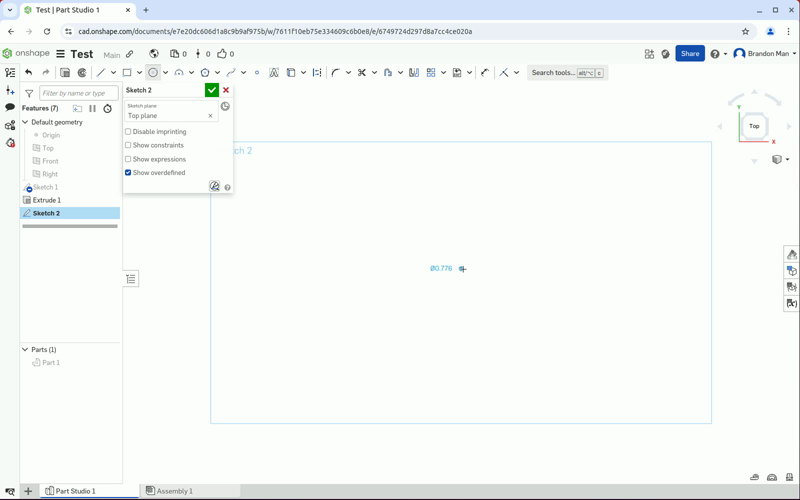
scroll(6)
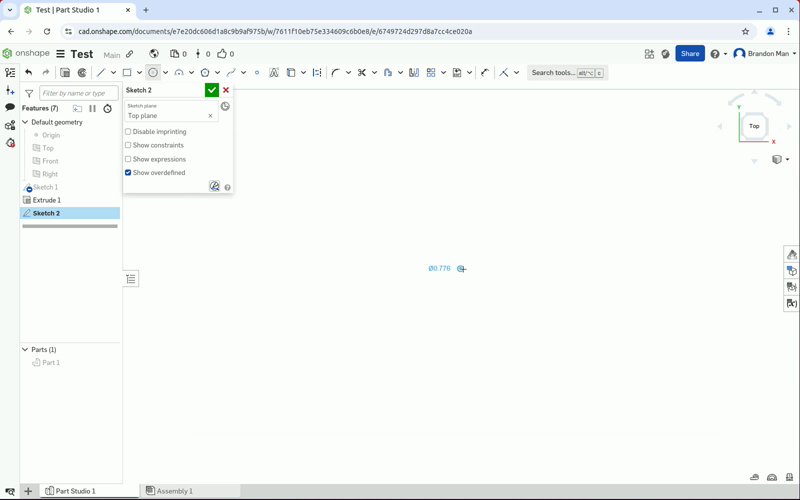
scroll(6)
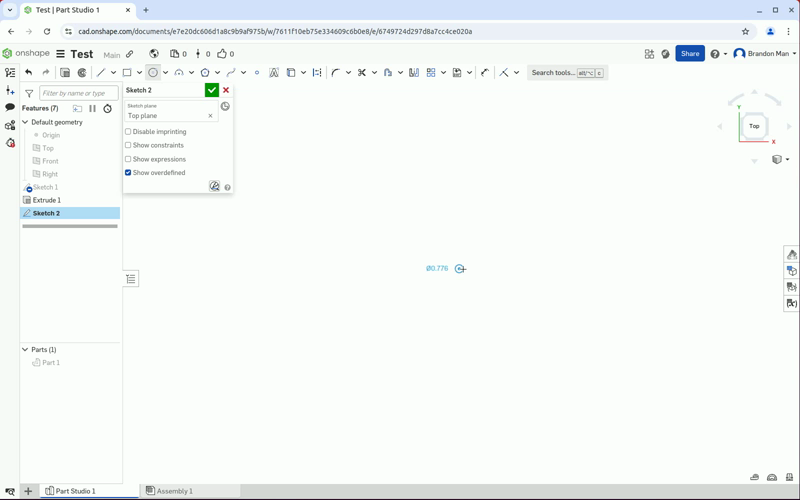
scroll(6)
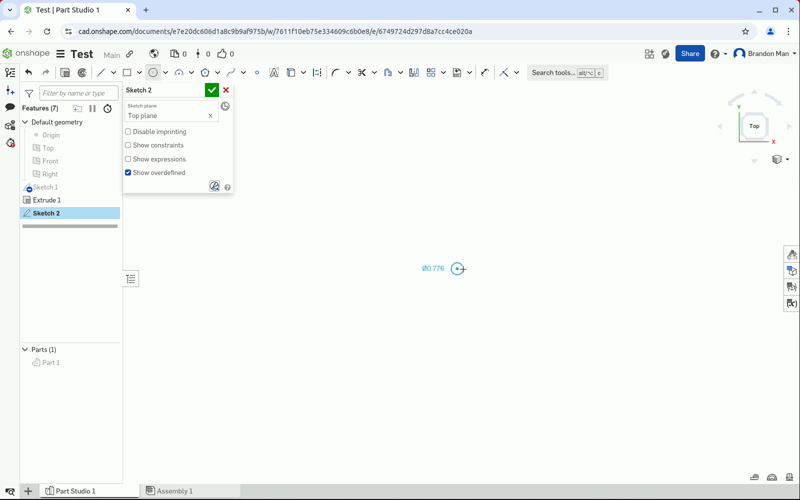
scroll(6)
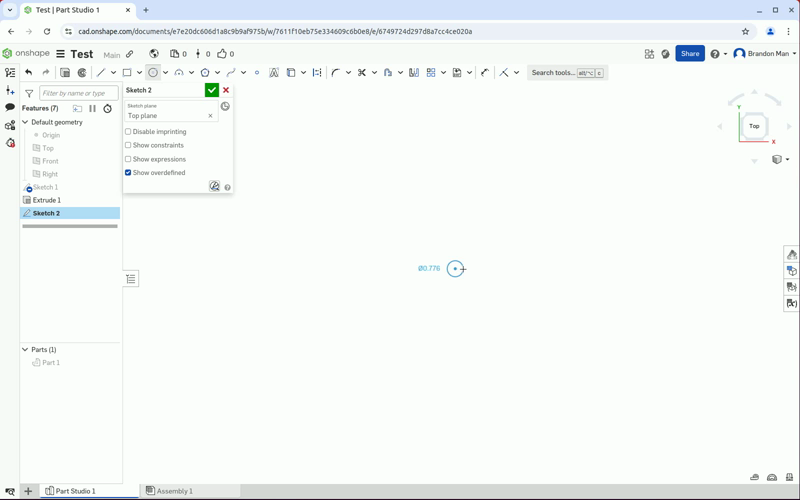
scroll(6)
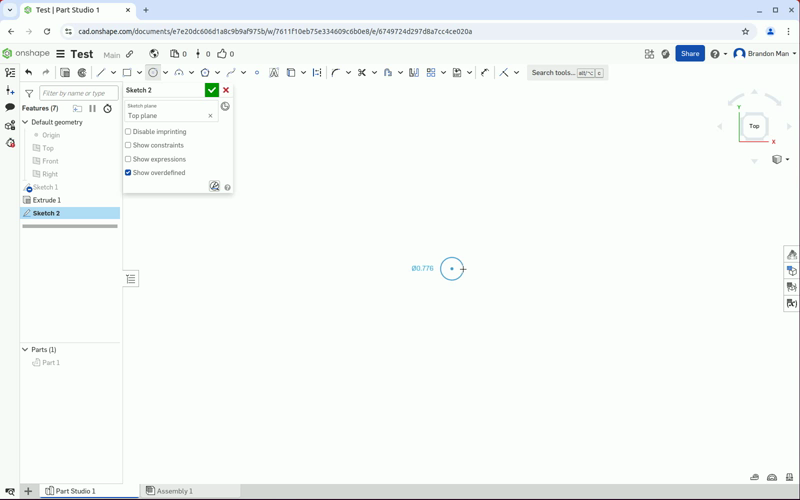
scroll(6)
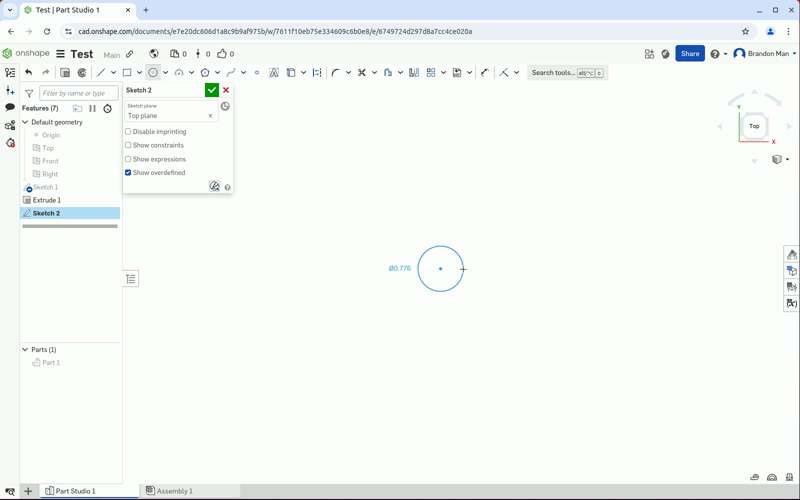
click(463, 268)
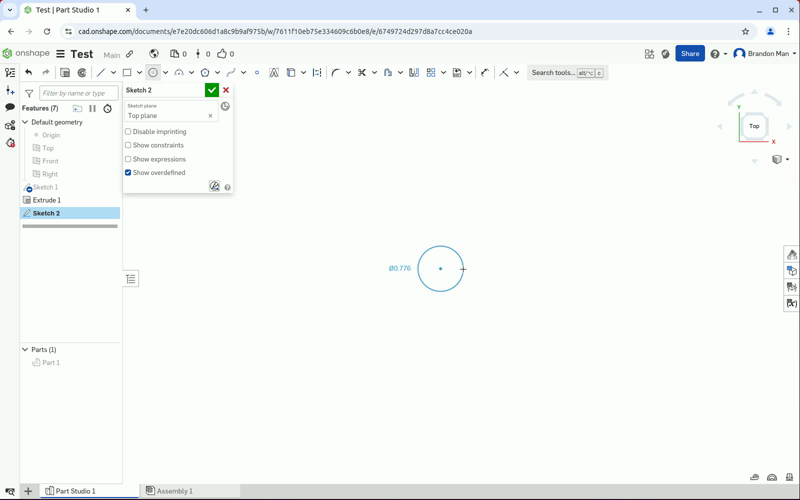
scroll(-6)
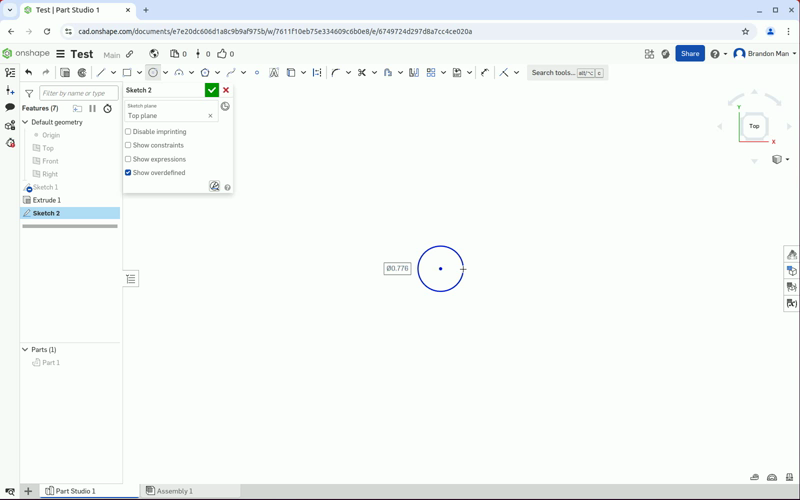
scroll(-6)
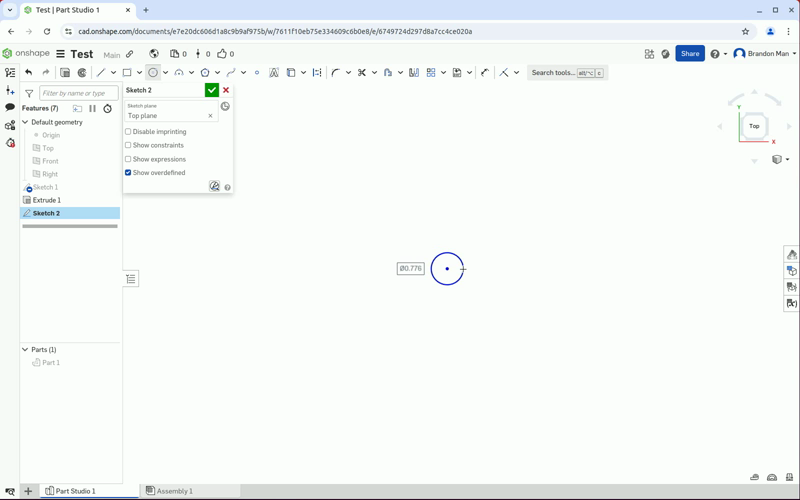
scroll(-6)
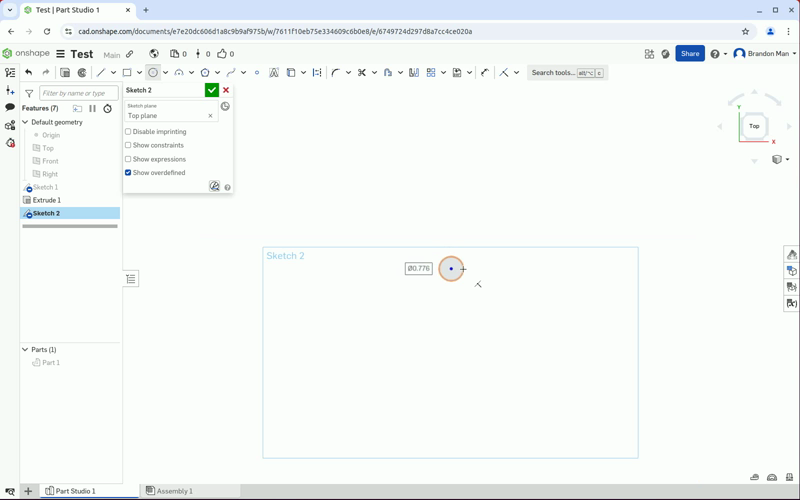
scroll(-6)
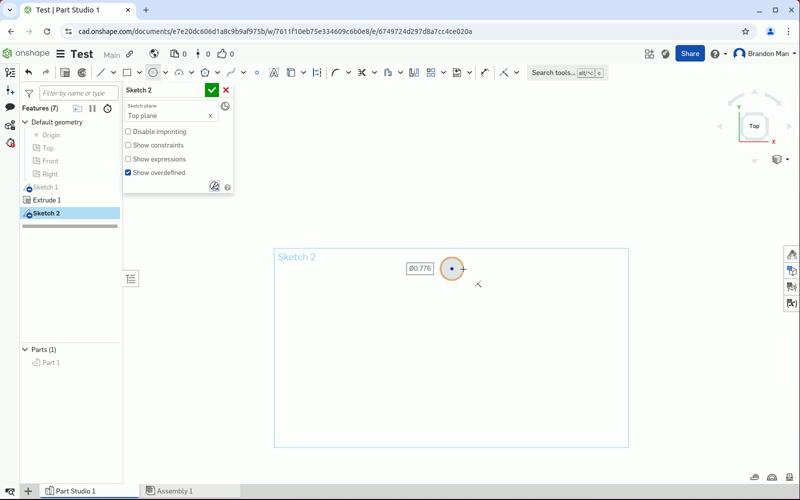
scroll(-6)
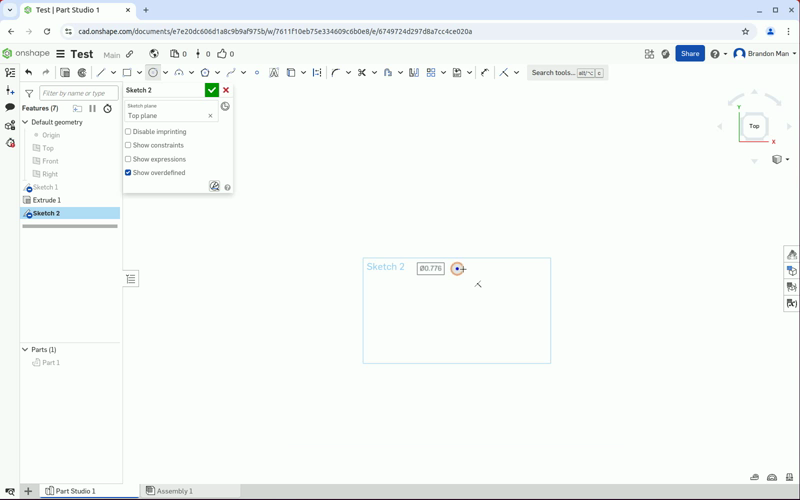
scroll(-6)
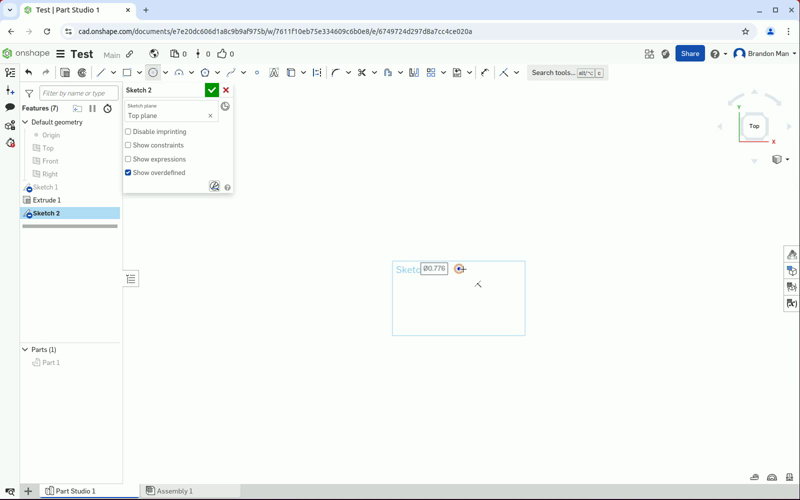
scroll(-6)
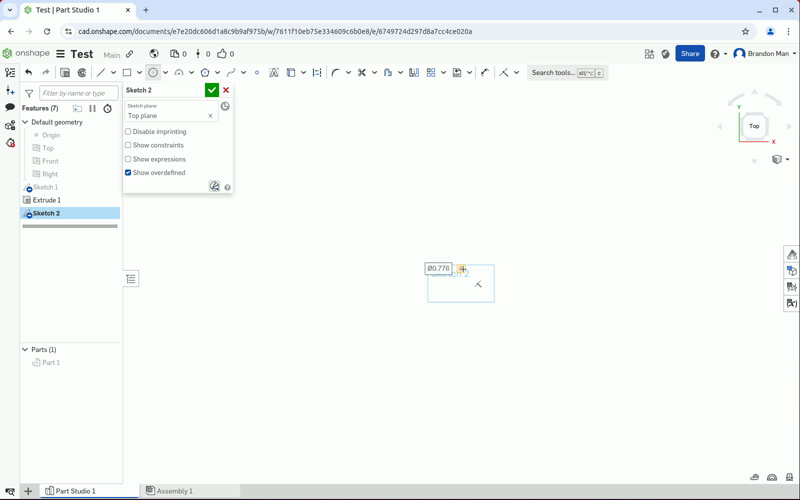
key(esc)
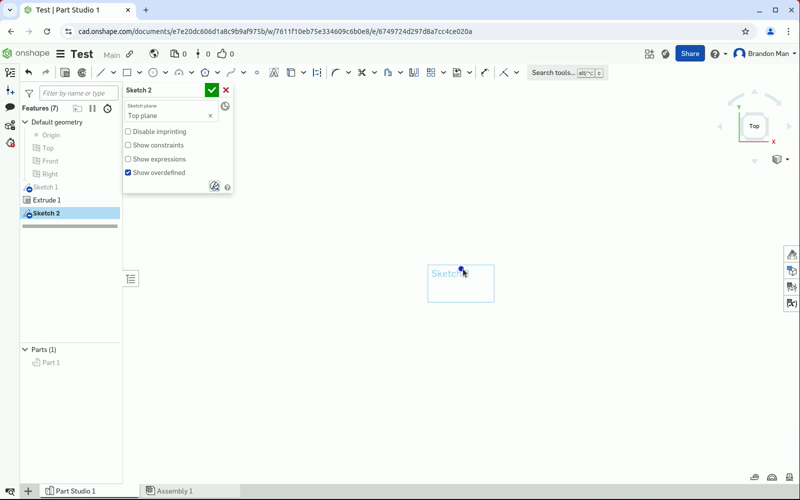
mouse_move(460, 267)
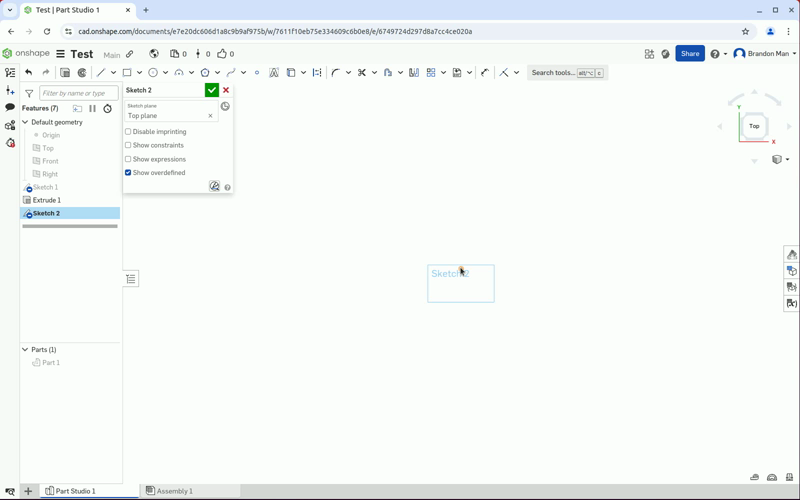
scroll(6)
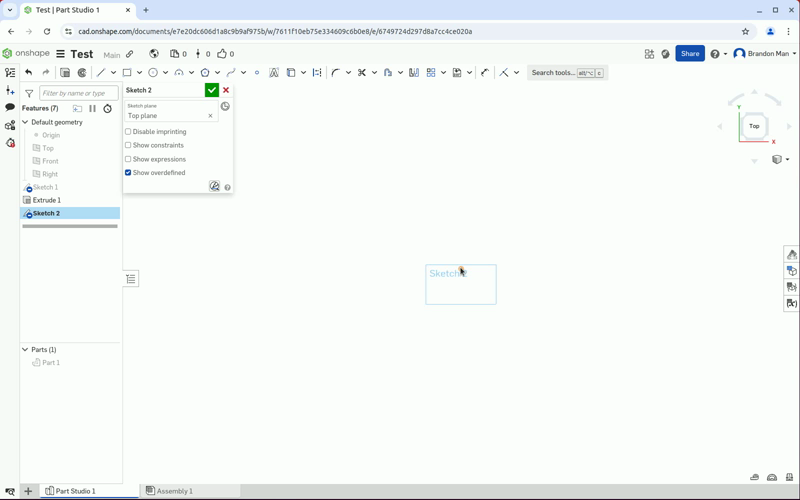
scroll(6)
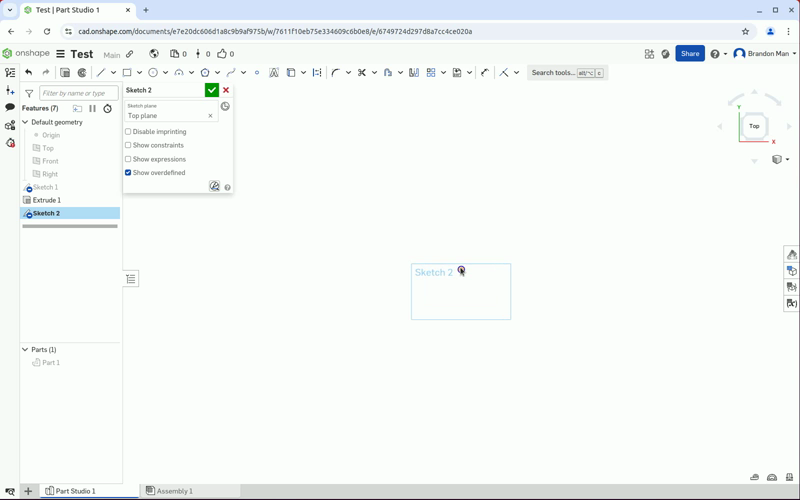
scroll(6)
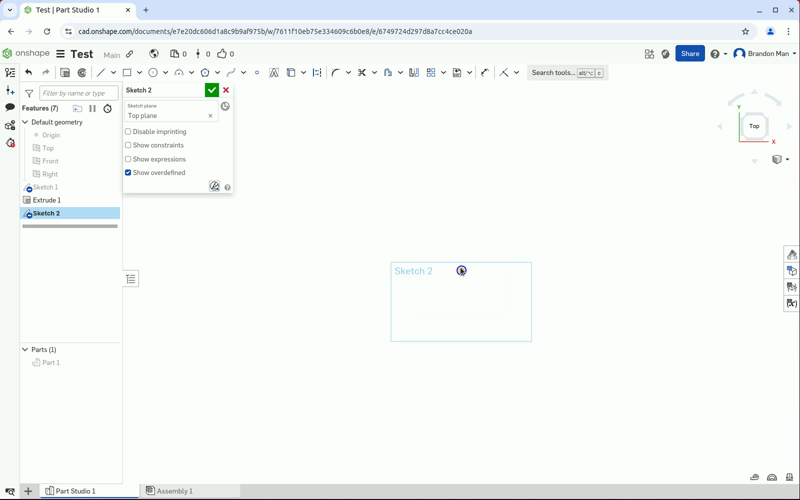
scroll(6)
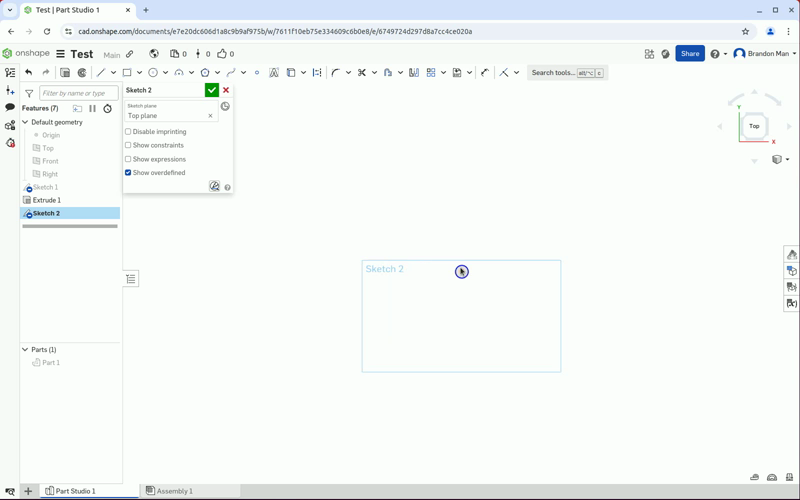
scroll(6)
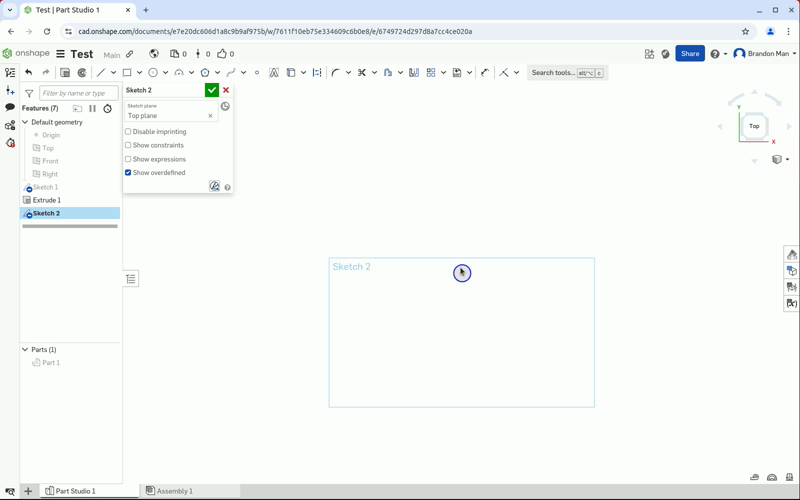
scroll(6)
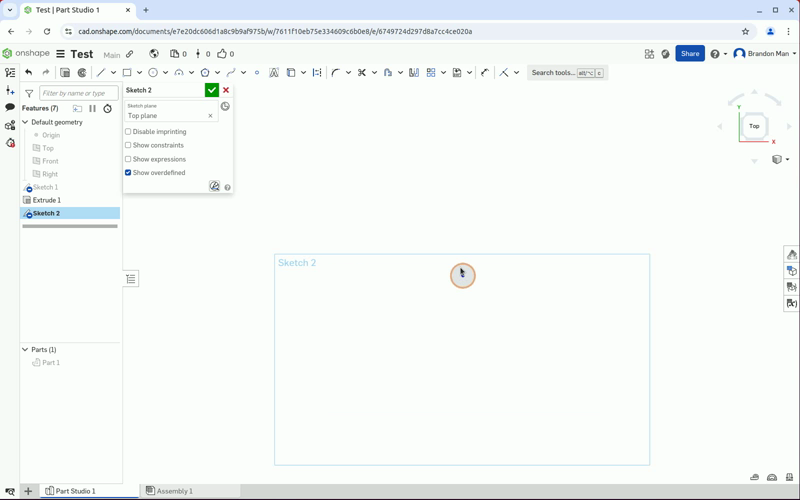
scroll(6)
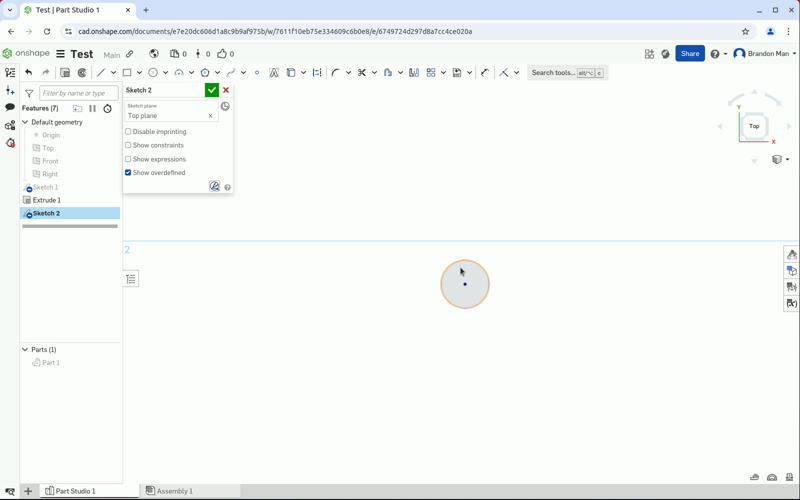
click(460, 267)
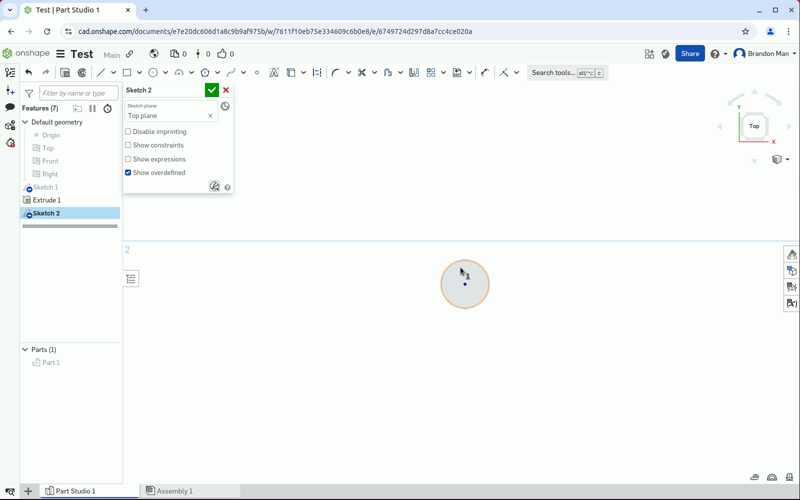
scroll(-6)
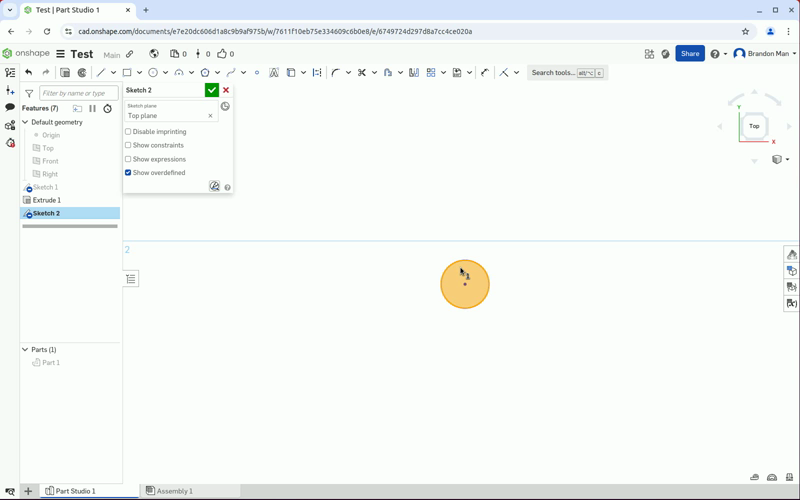
scroll(-6)
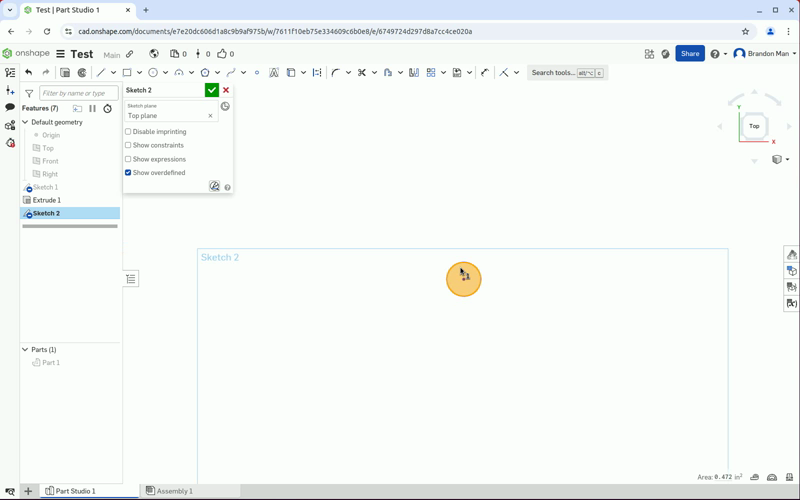
scroll(-6)
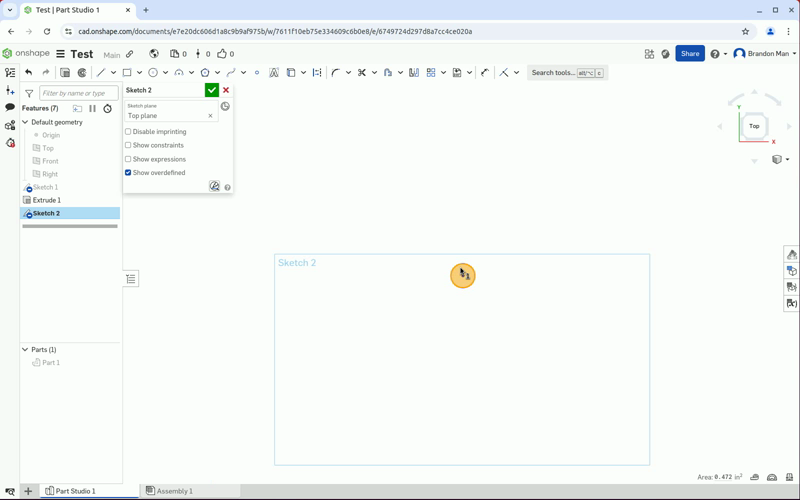
scroll(-6)
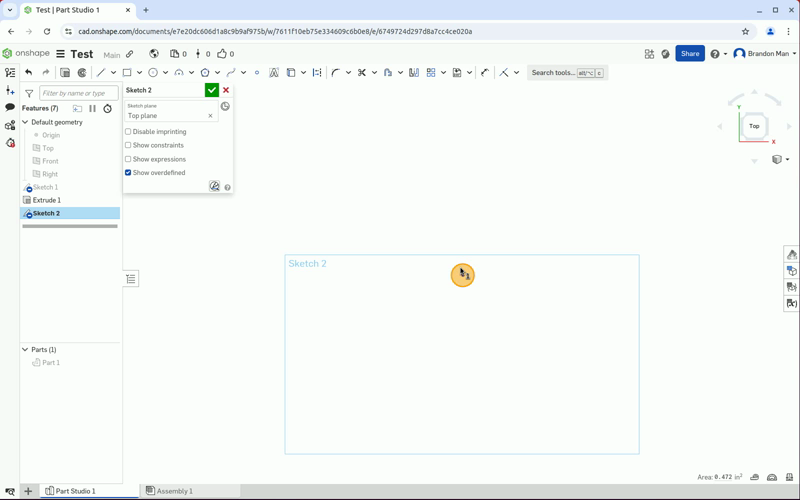
scroll(-6)
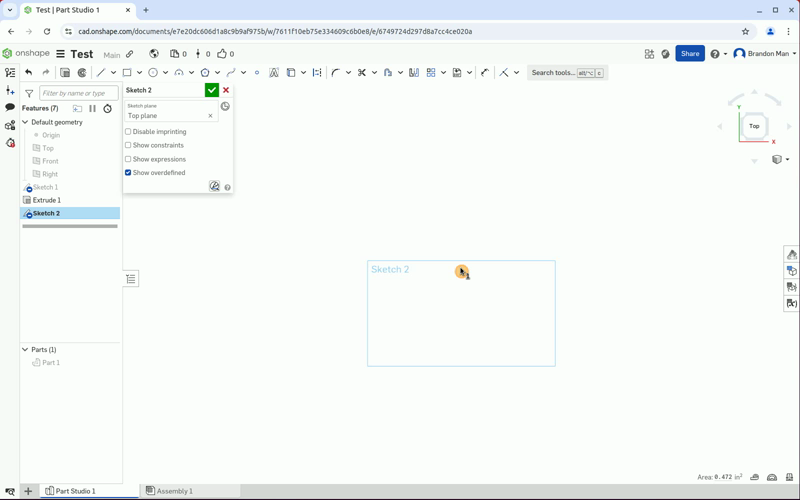
scroll(-6)
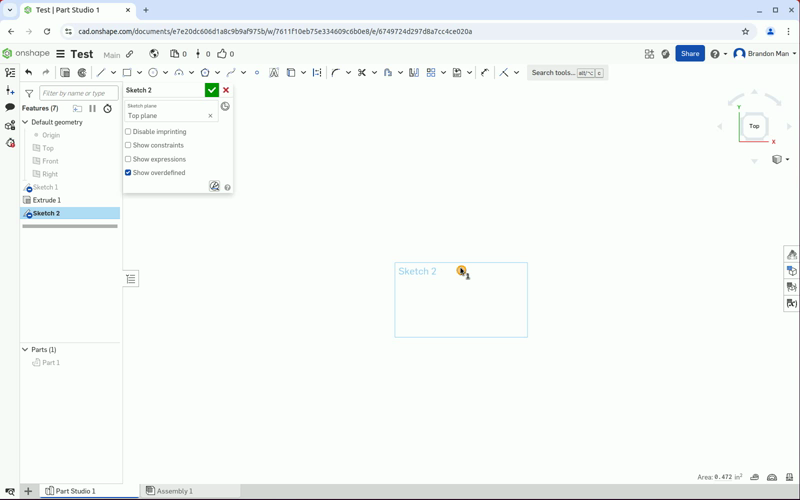
scroll(-6)
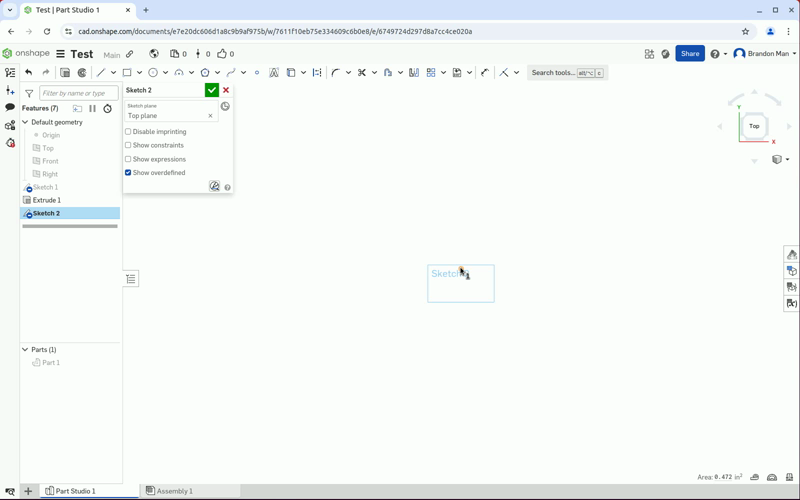
mouse_move(73, 352)
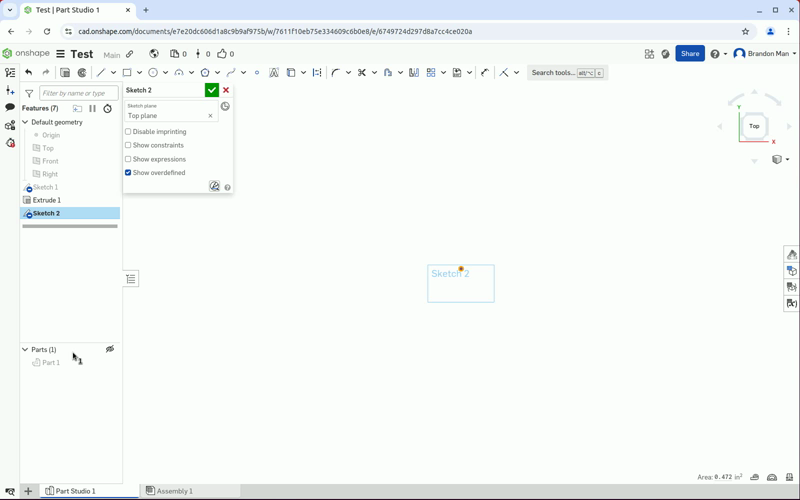
key(shift+y)
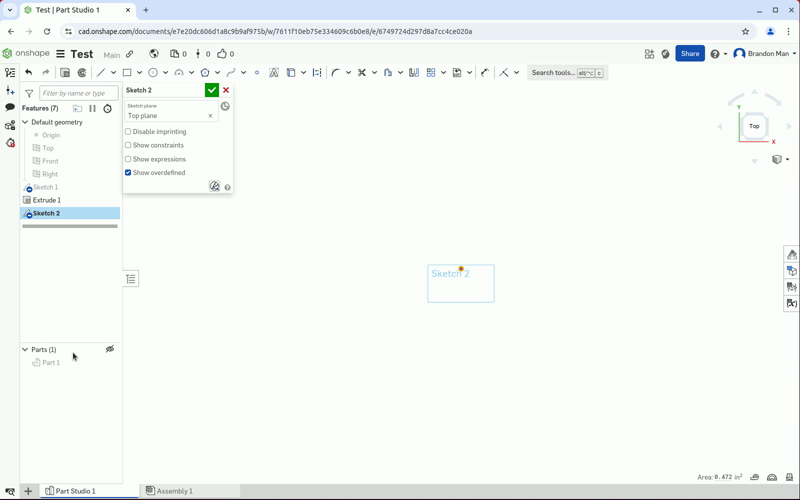
key(shift+e)
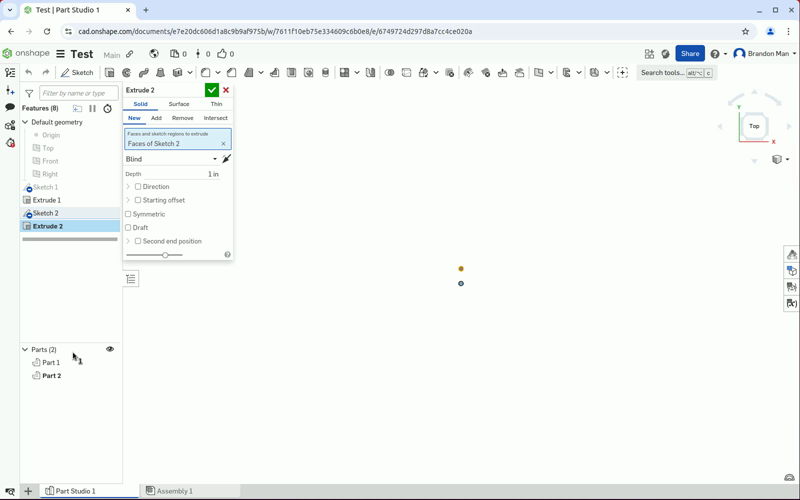
mouse_move(143, 106)
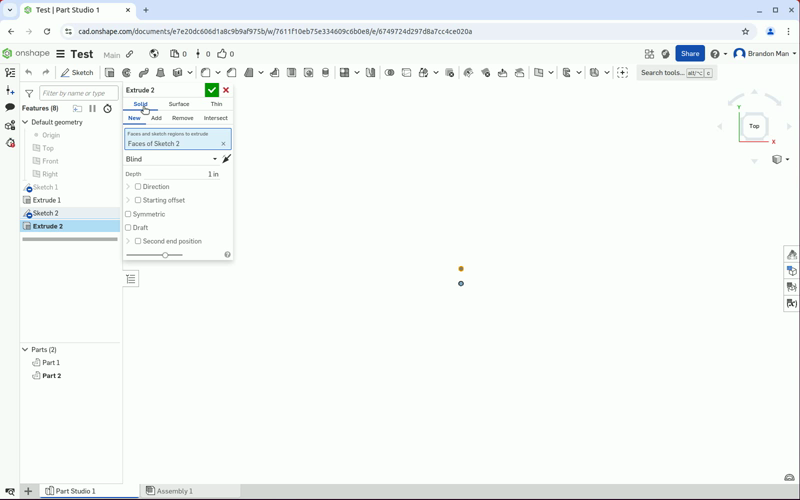
click(143, 106)
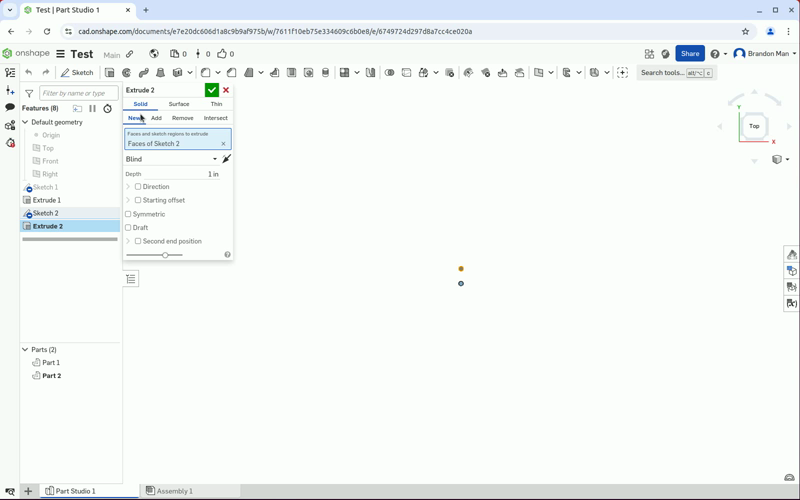
mouse_move(137, 120)
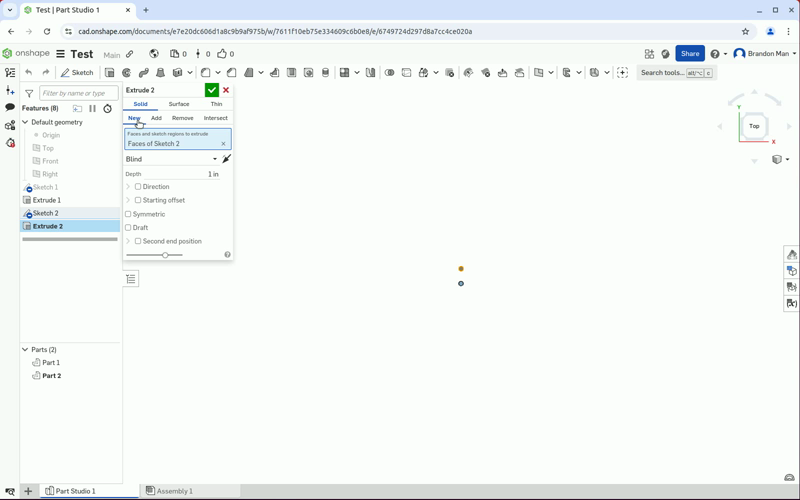
click(137, 120)
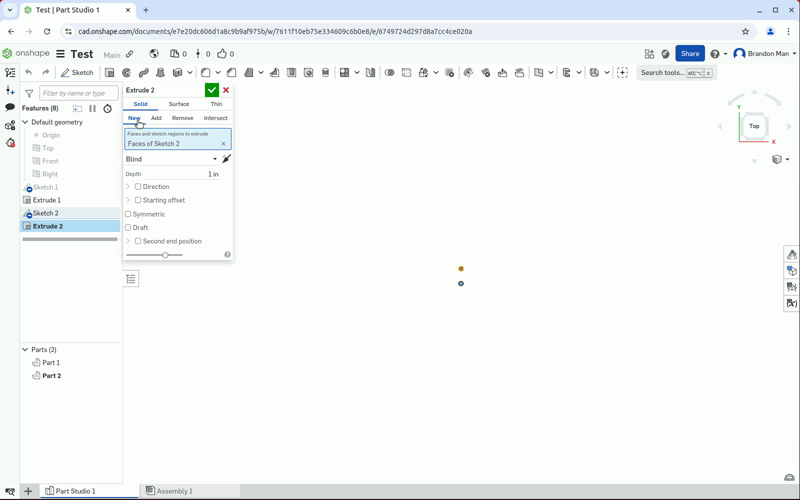
key(tab, 4)
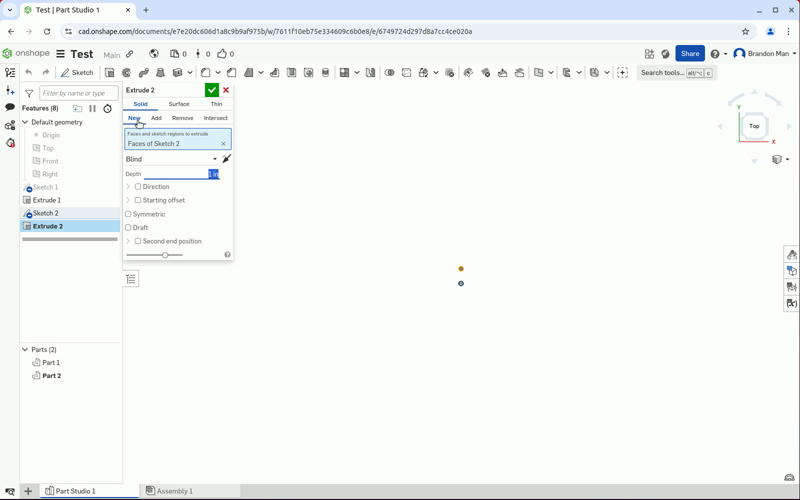
text(23.108)
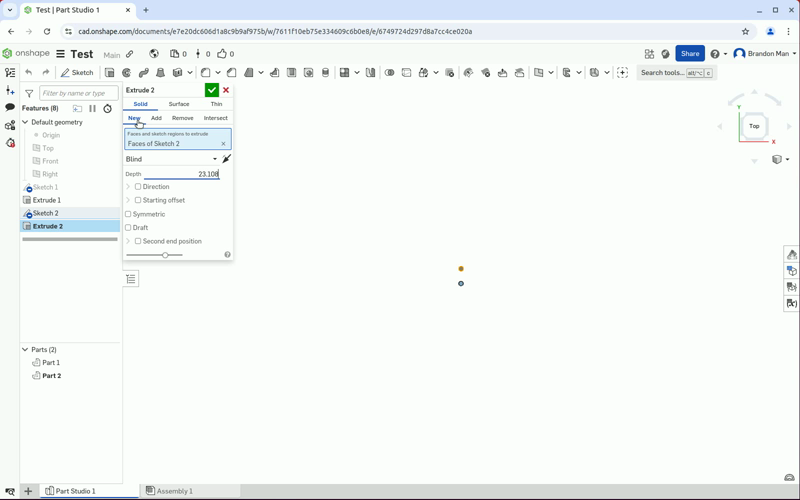
key(enter)
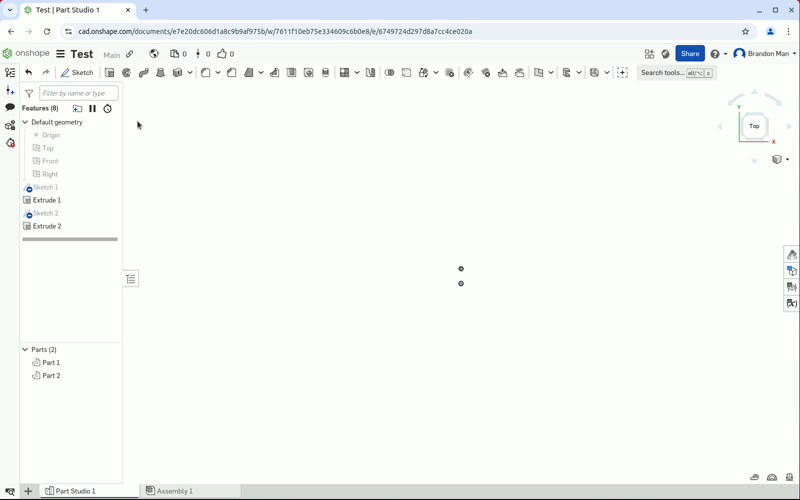
key(shift+h)
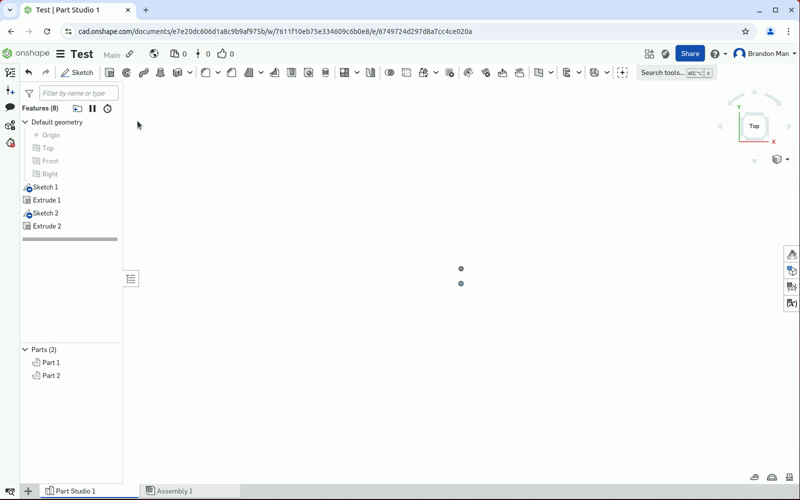
key(shift+h)
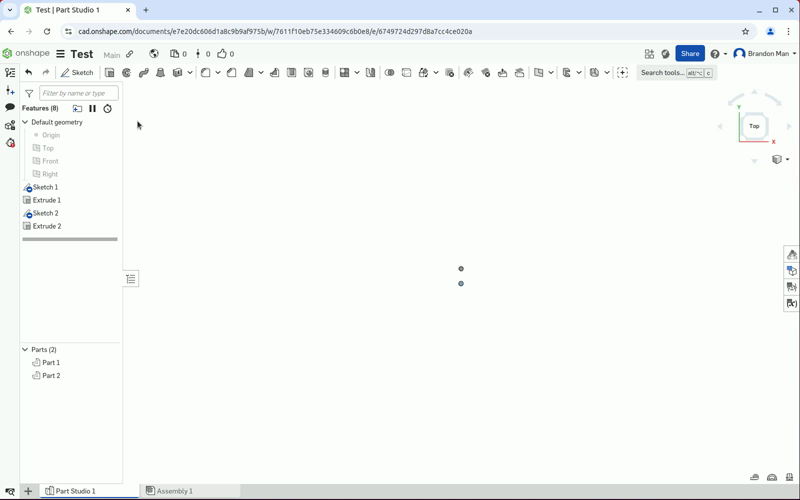
key(shift+7)
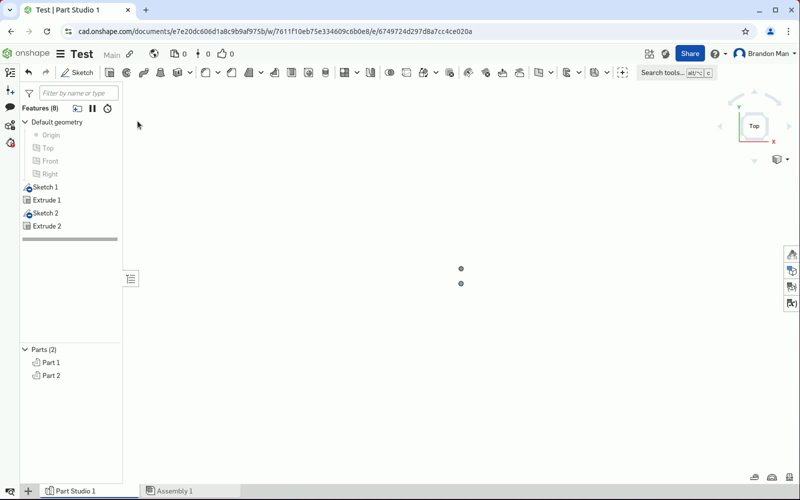
key(up, 3)
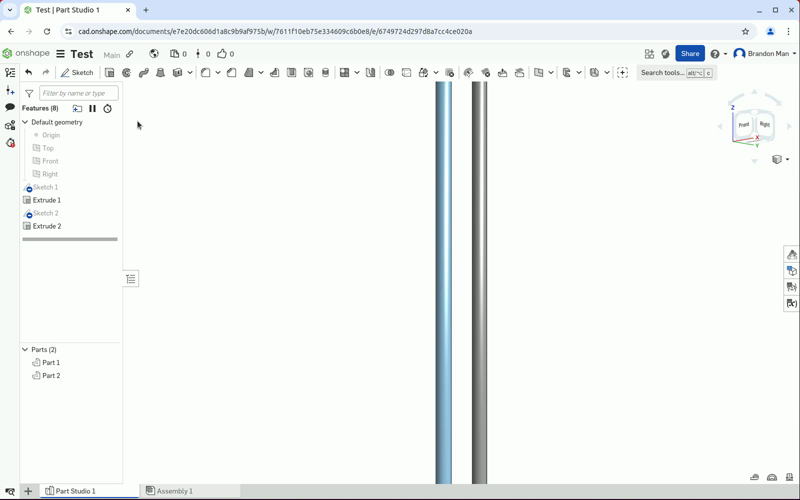
key(left, 3)
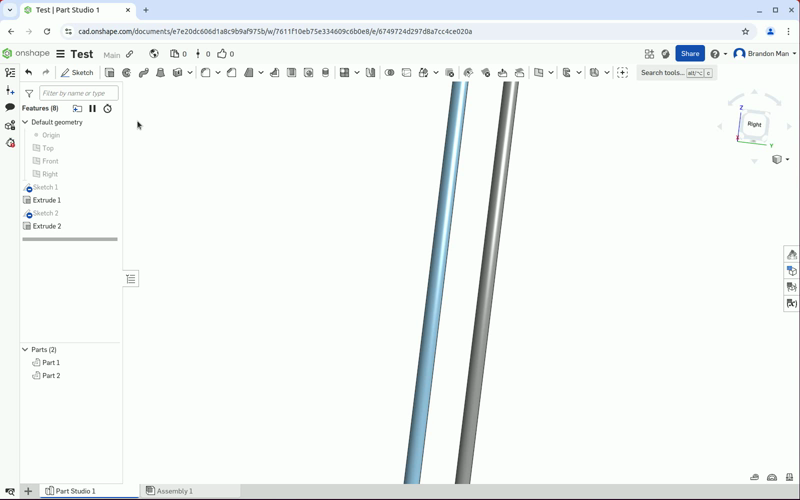
key(right, 3)
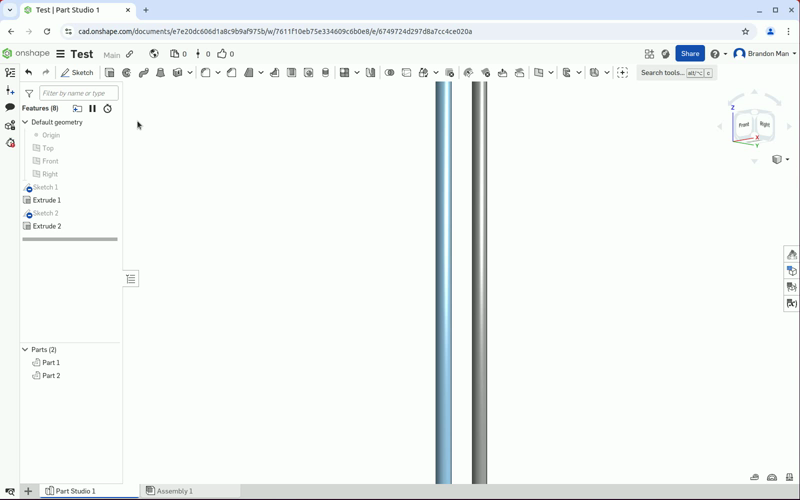
key(down, 3)
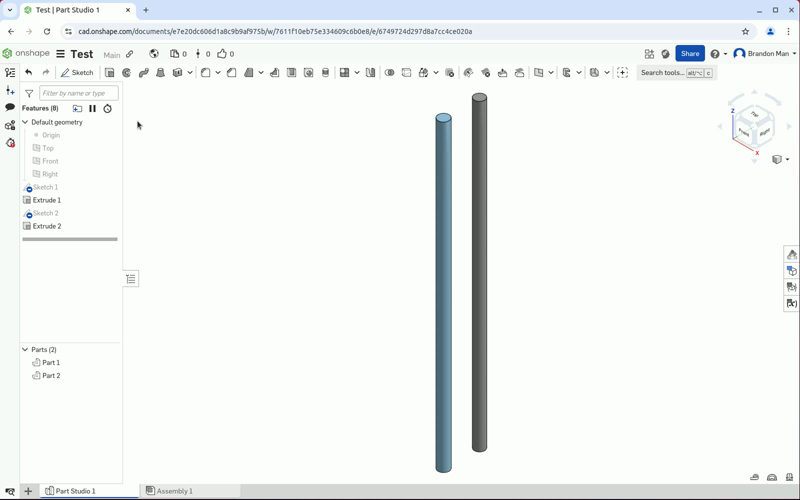
mouse_move(73, 189)
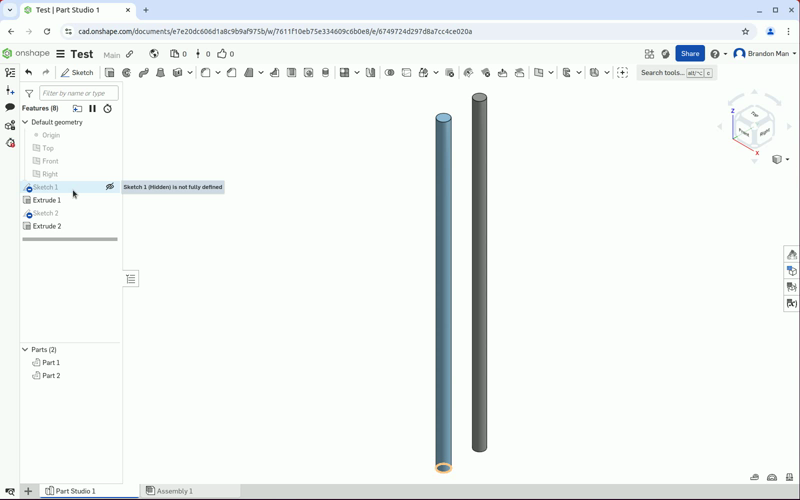
click(73, 189)